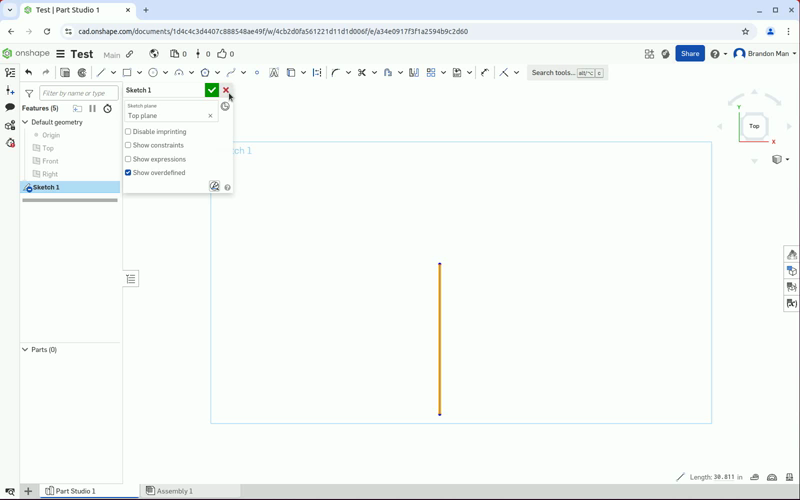
key(shift+h)
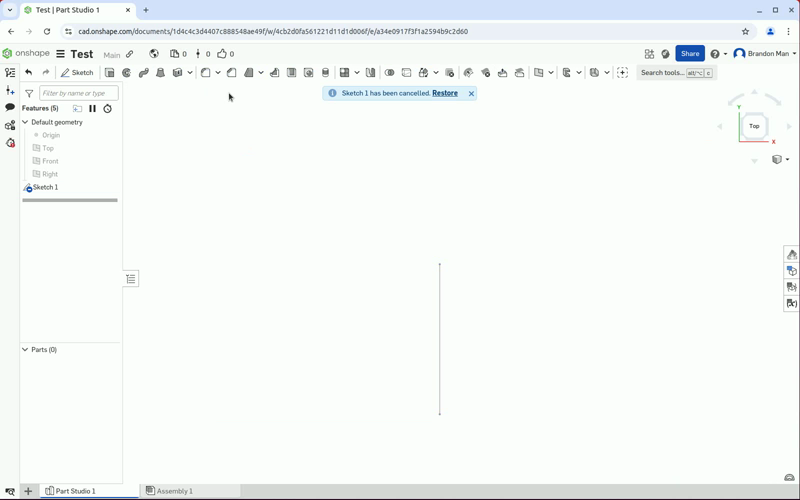
key(shift+s)
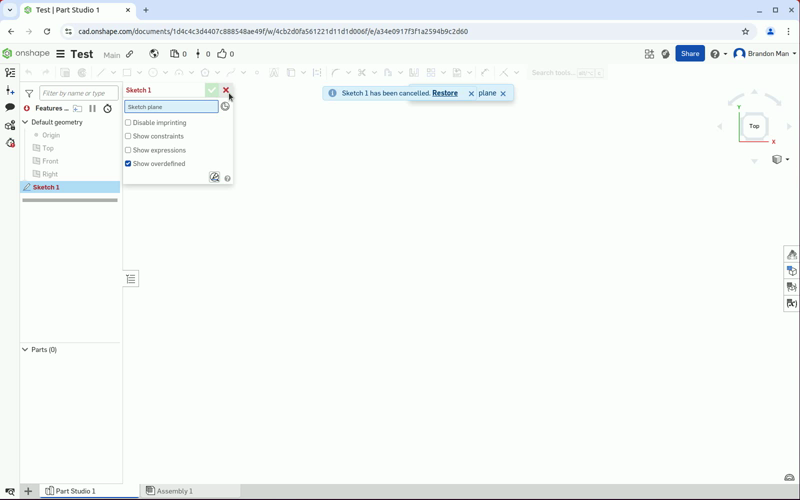
mouse_move(73, 150)
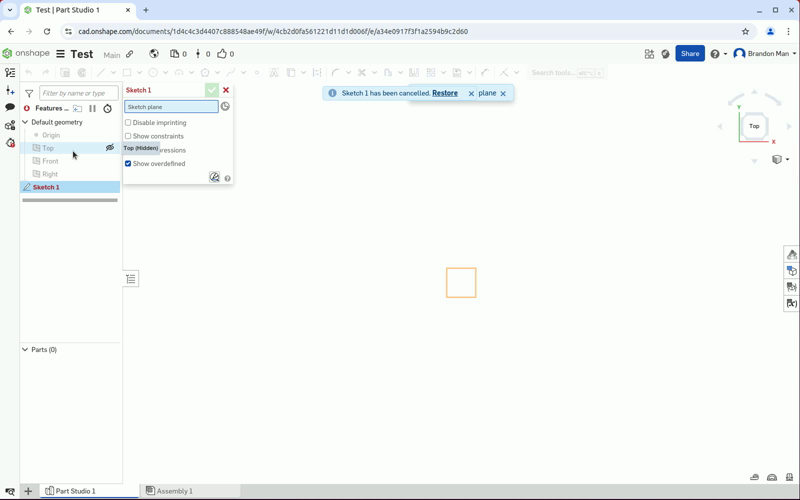
click(73, 150)
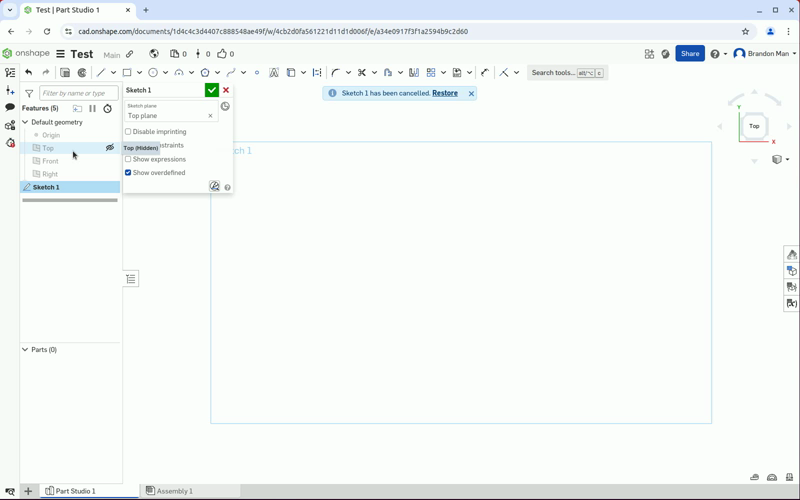
mouse_move(73, 352)
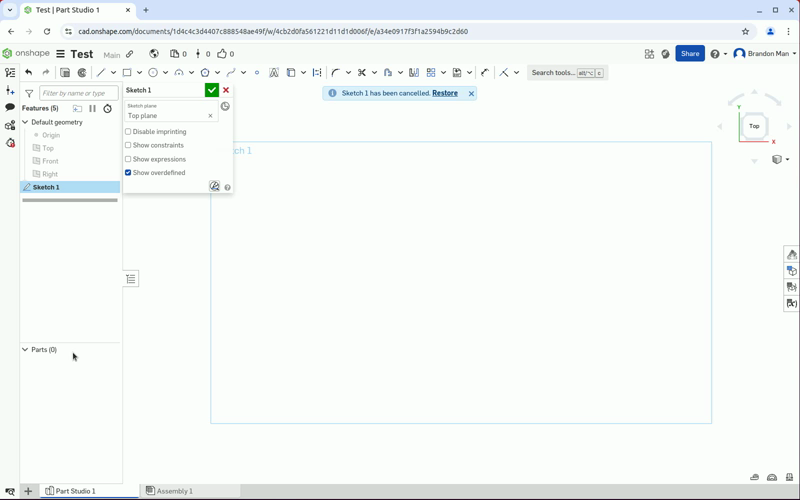
key(y)
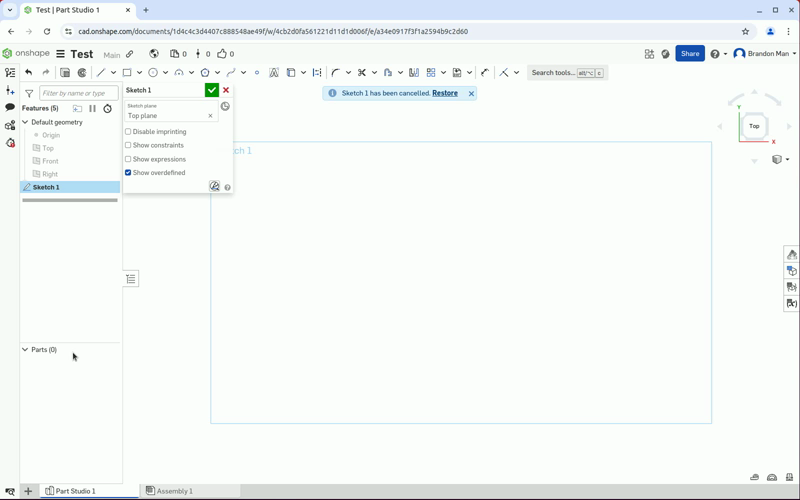
key(l)
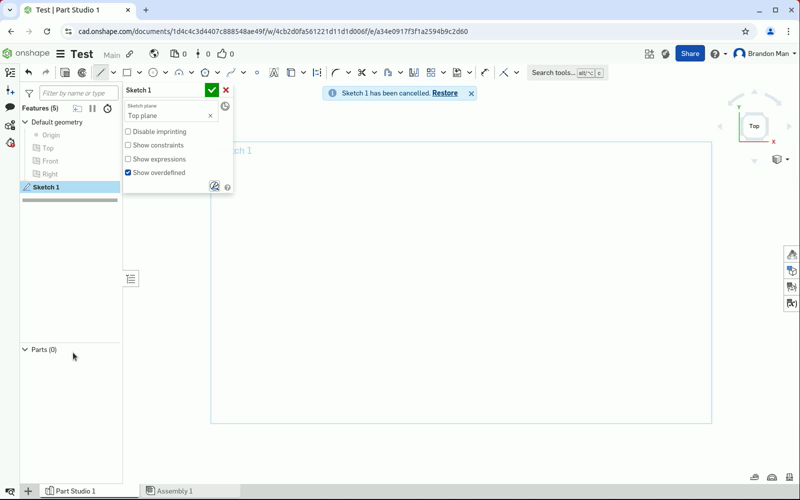
key_down(shift)
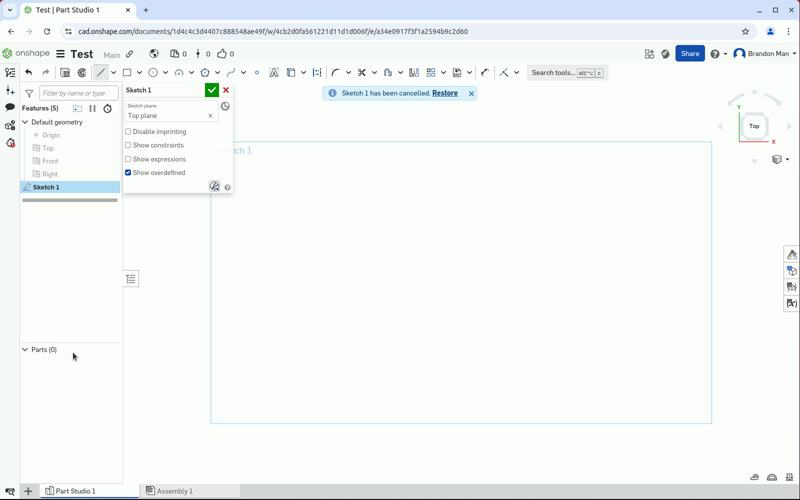
mouse_move(404, 339)
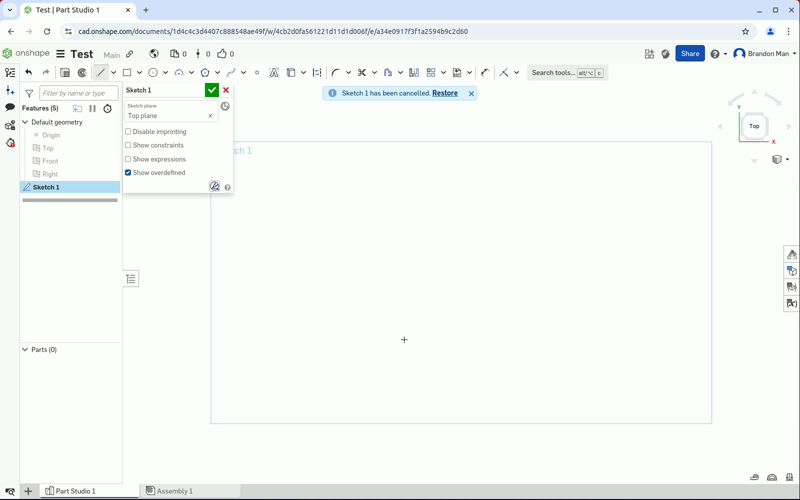
click(404, 339)
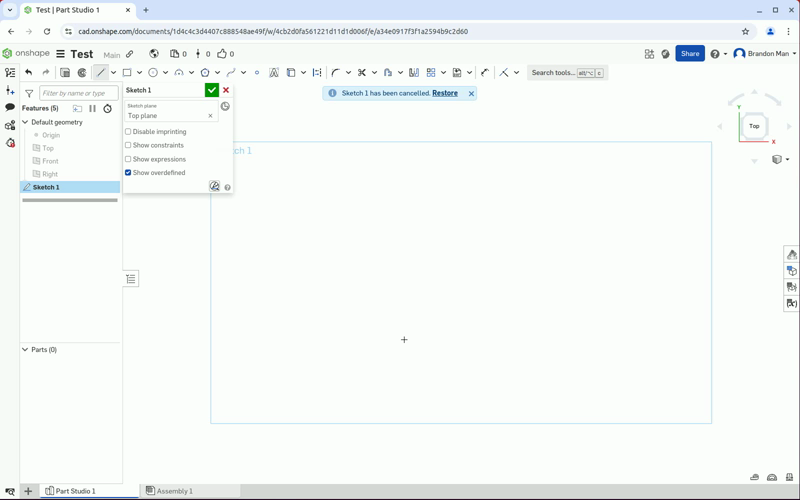
key_up(shift)
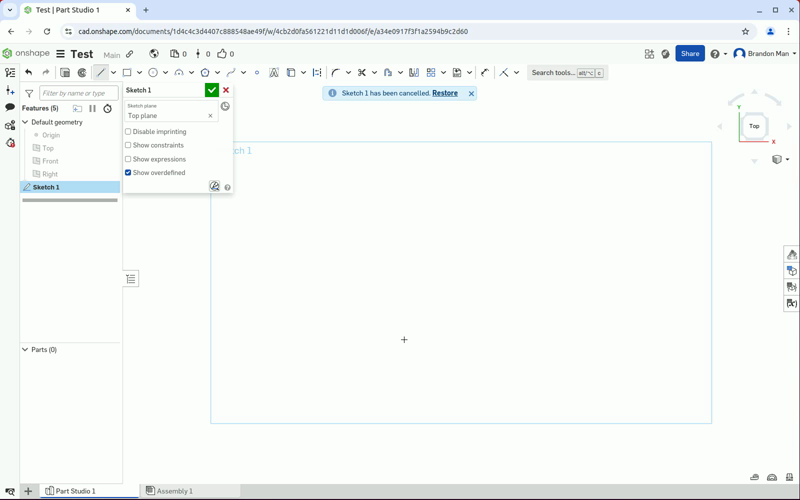
key_down(shift)
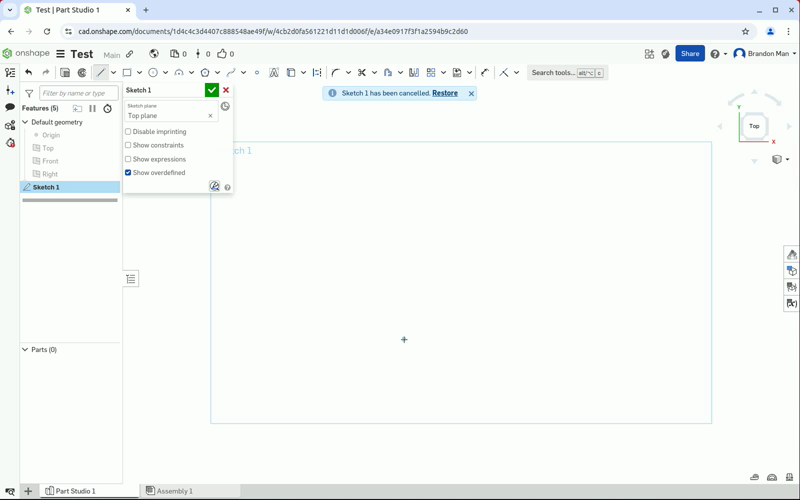
mouse_move(516, 339)
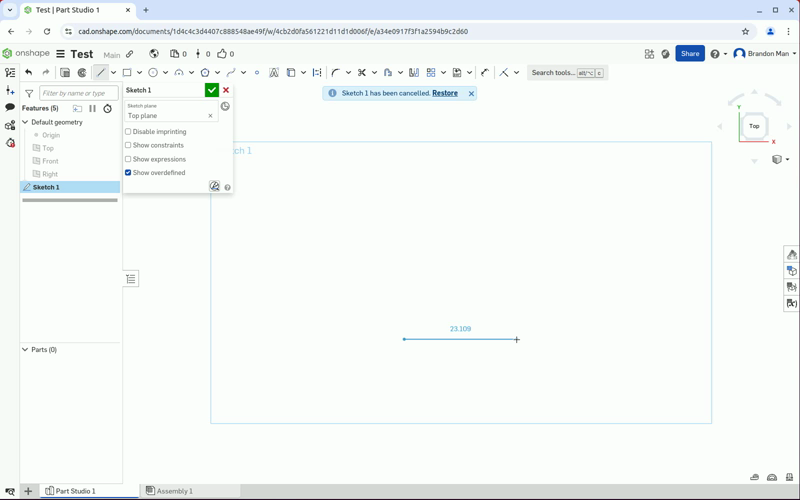
click(516, 339)
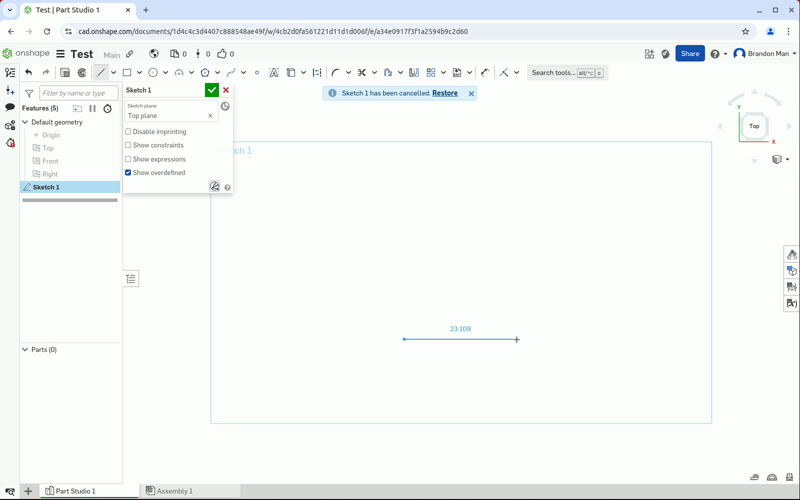
key_up(shift)
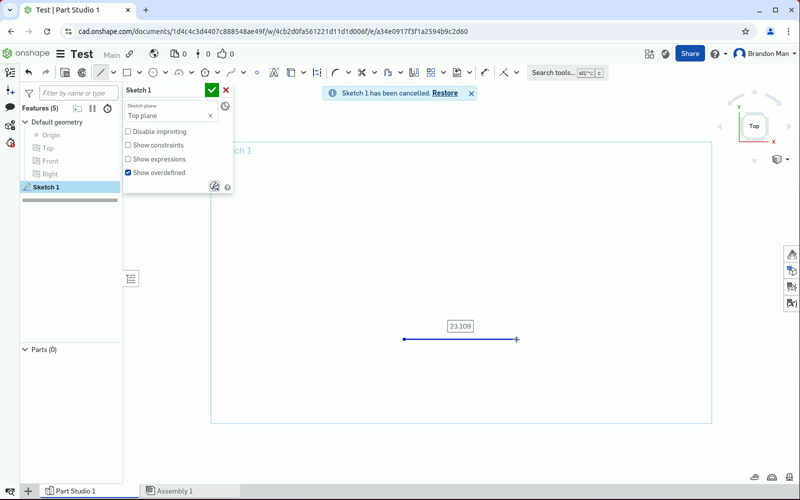
key_down(shift)
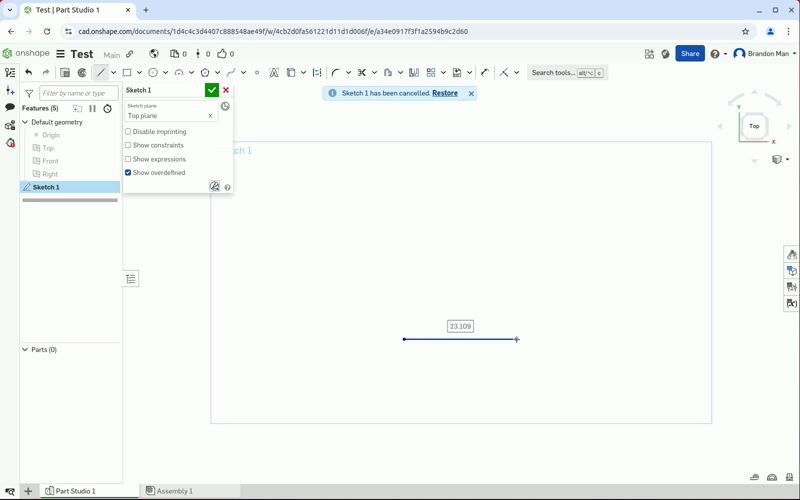
mouse_move(516, 226)
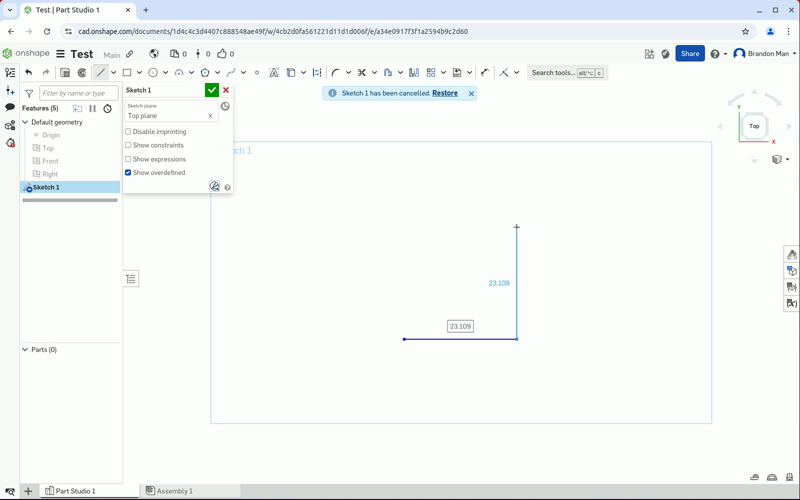
click(516, 226)
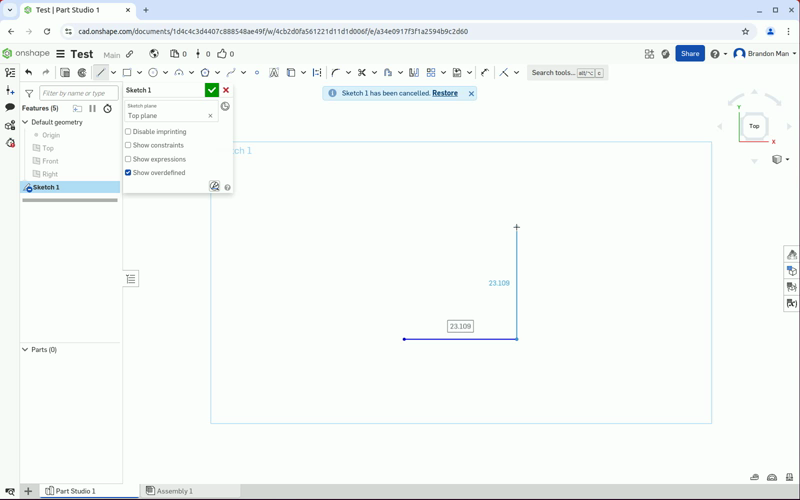
key_up(shift)
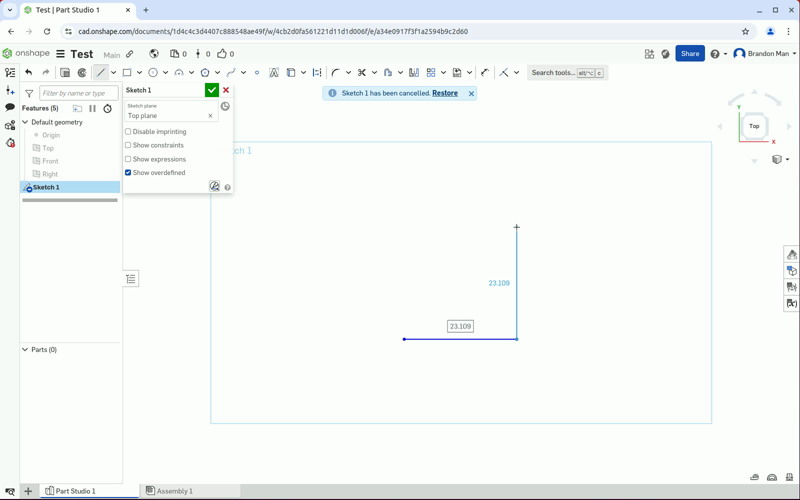
key_down(shift)
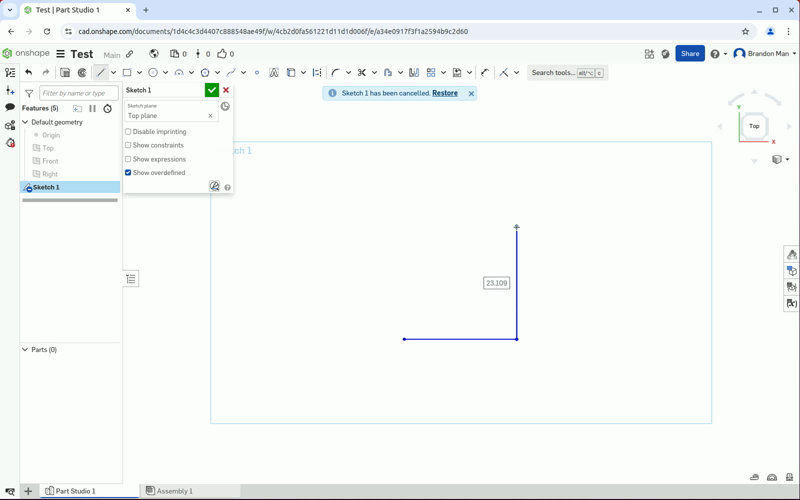
mouse_move(404, 226)
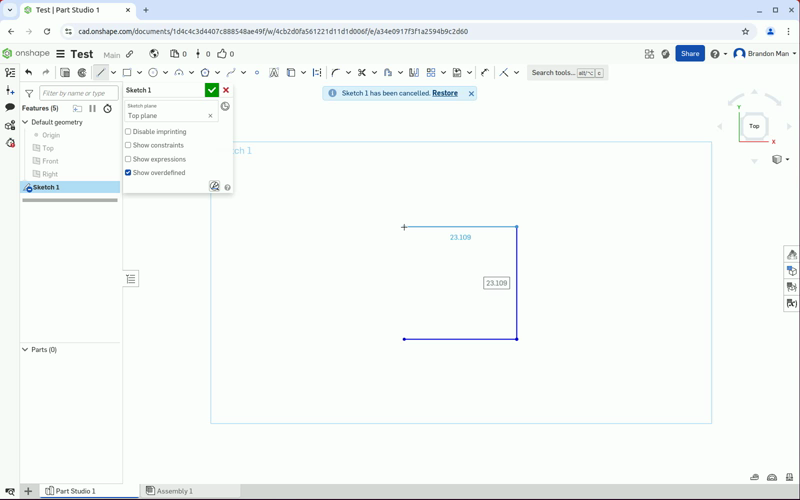
click(404, 226)
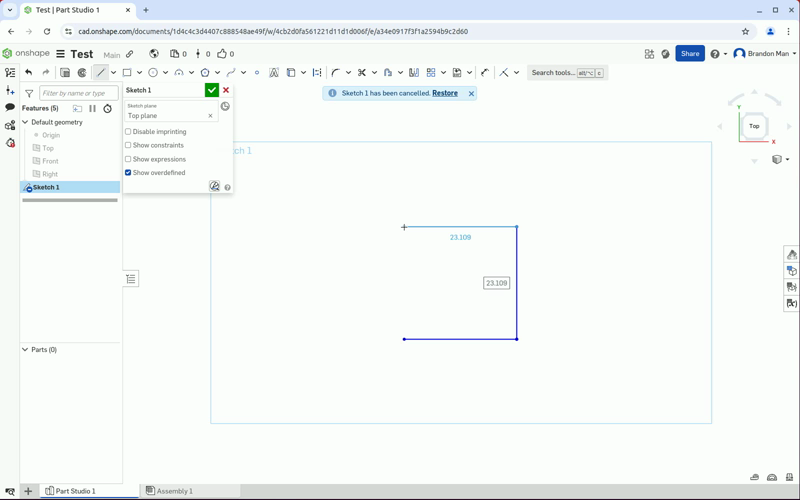
key_up(shift)
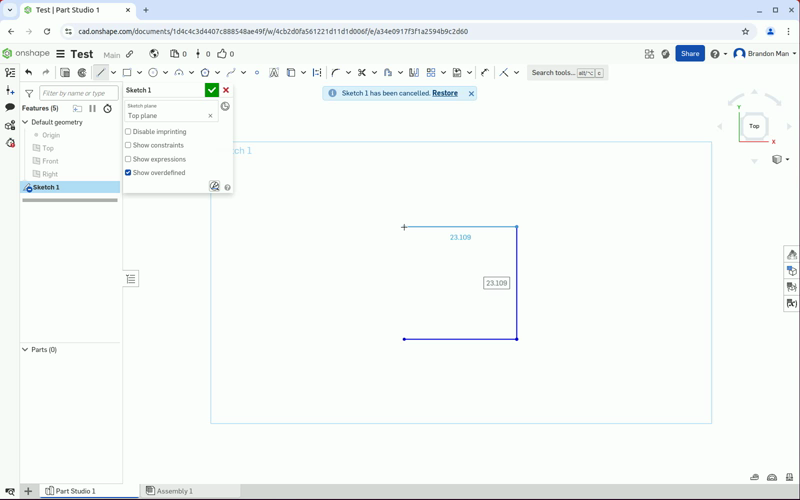
key_down(shift)
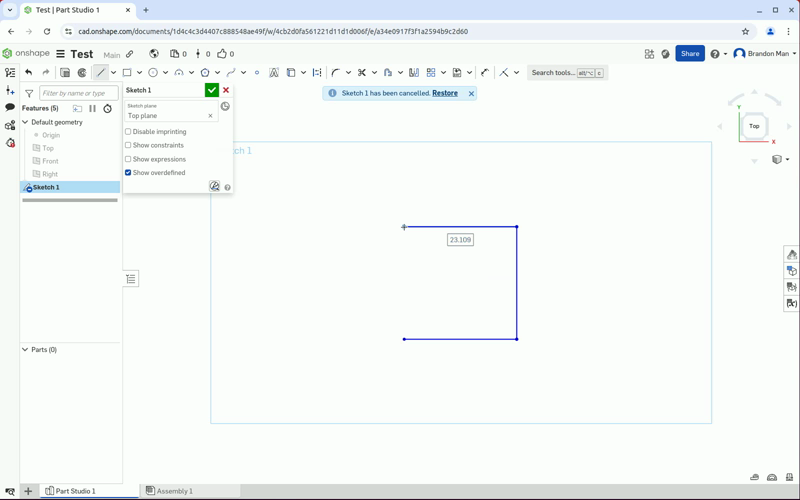
mouse_move(404, 339)
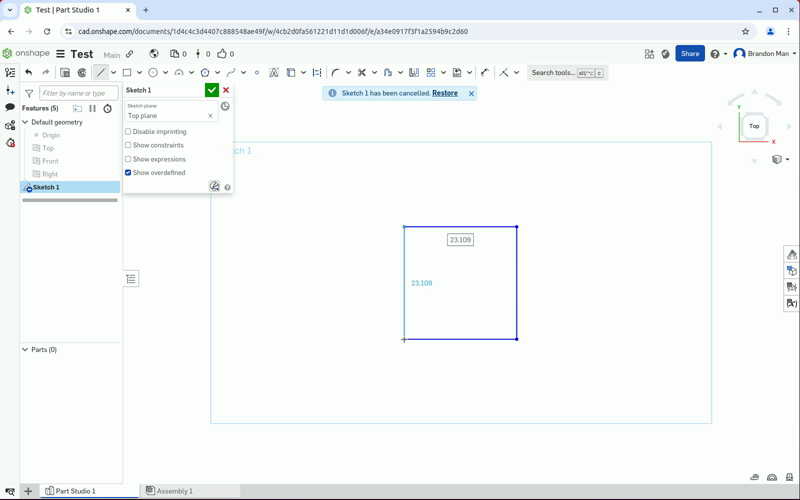
key_up(shift)
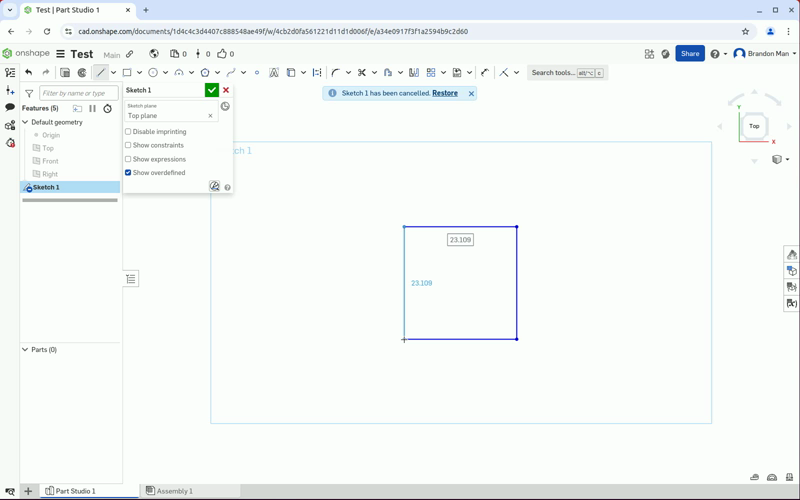
click(404, 339)
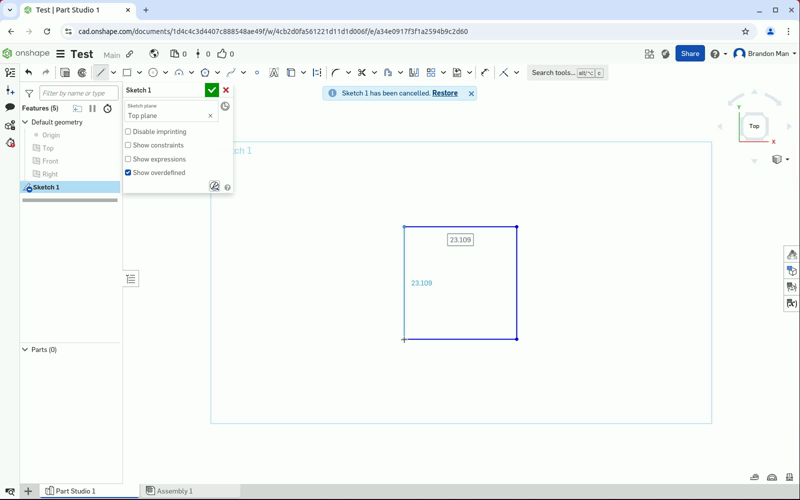
key(esc)
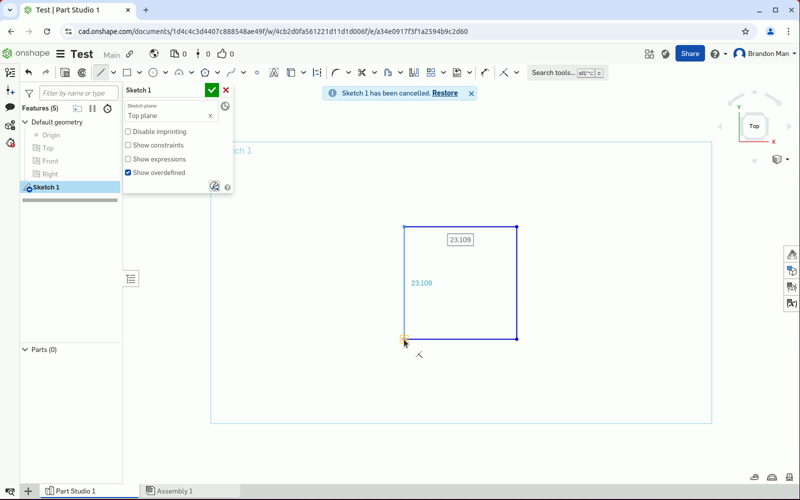
mouse_move(434, 254)
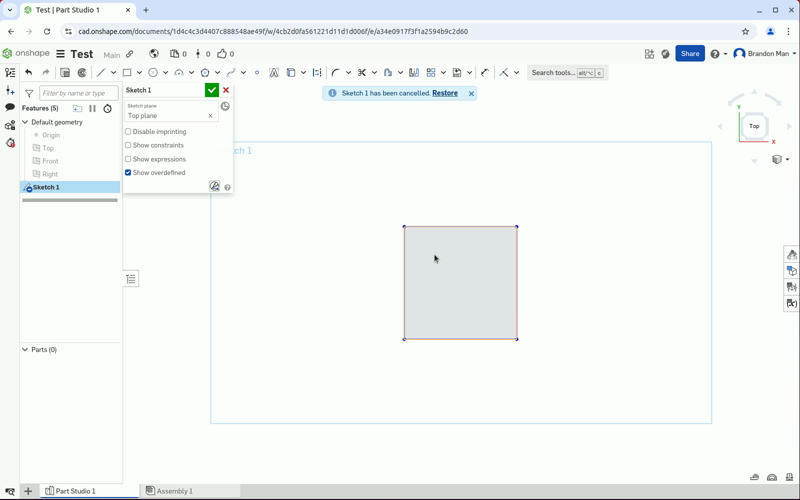
click(434, 254)
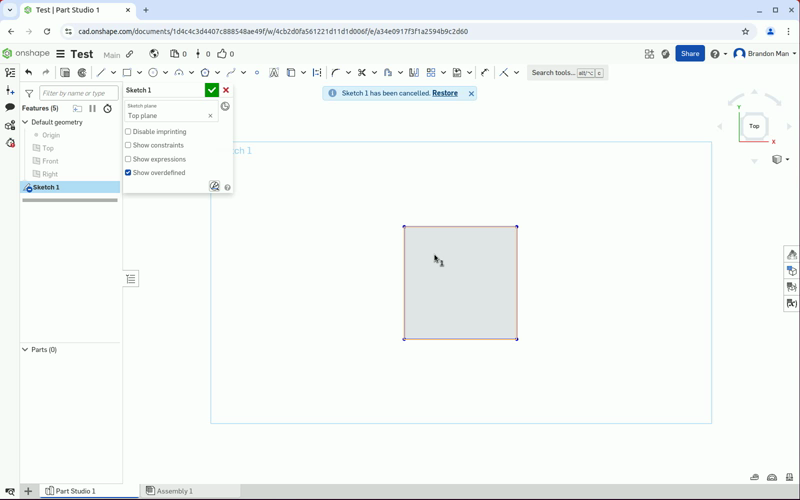
mouse_move(73, 352)
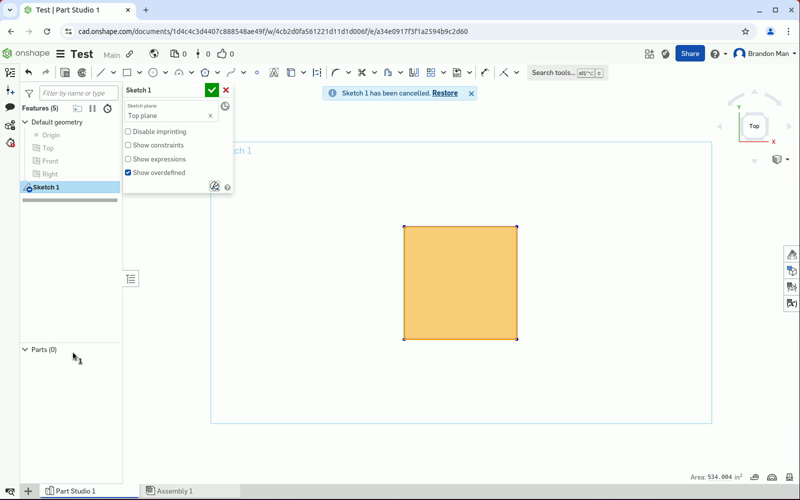
key(shift+y)
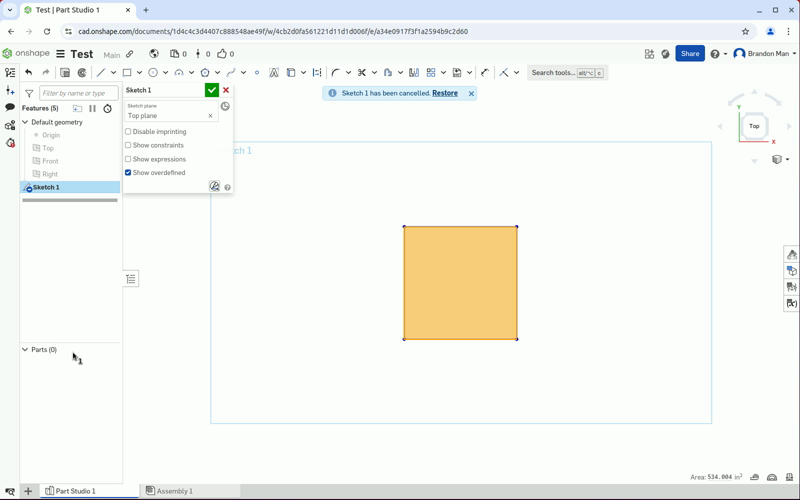
key(shift+e)
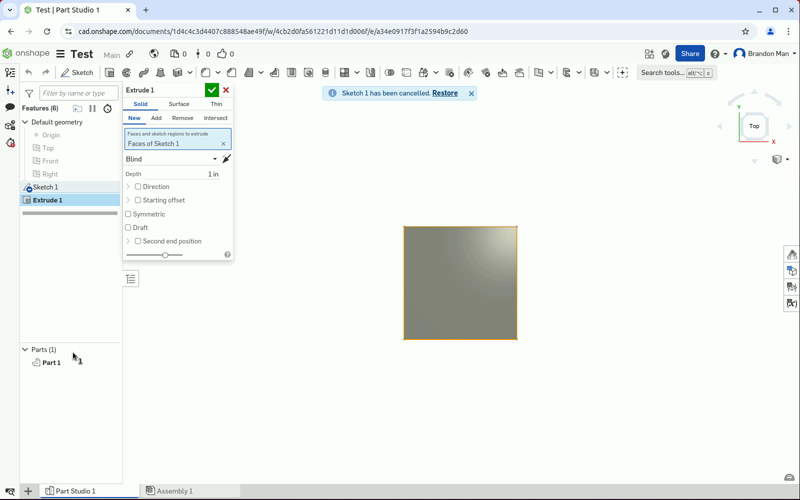
mouse_move(143, 106)
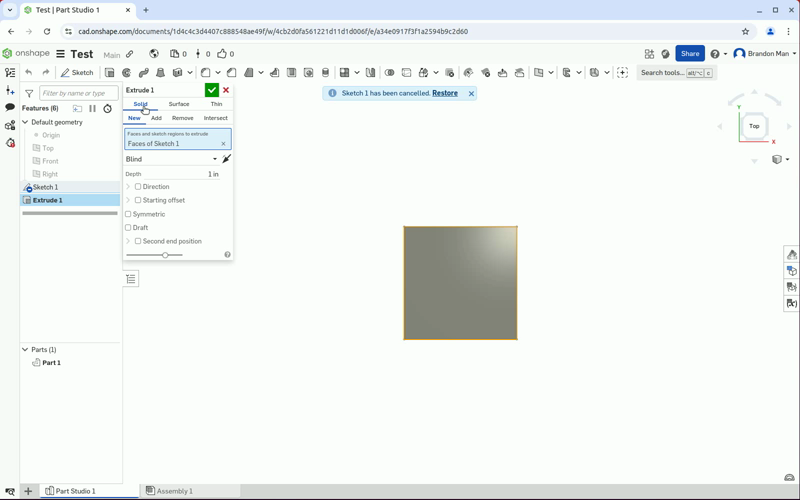
click(143, 106)
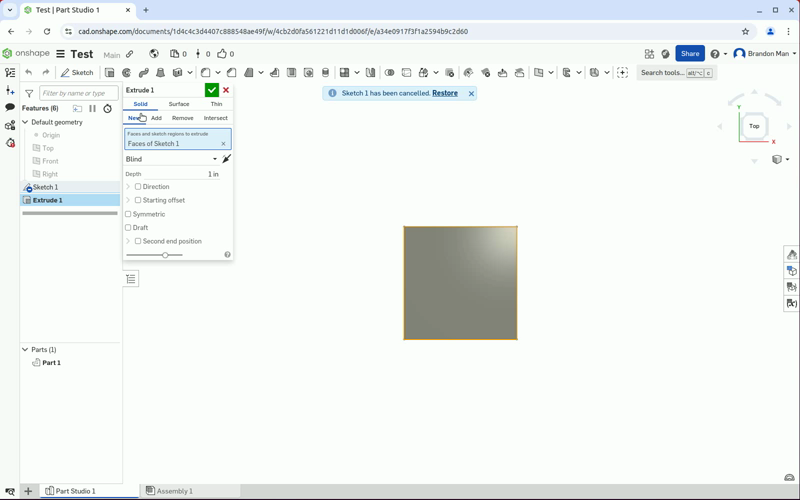
mouse_move(137, 120)
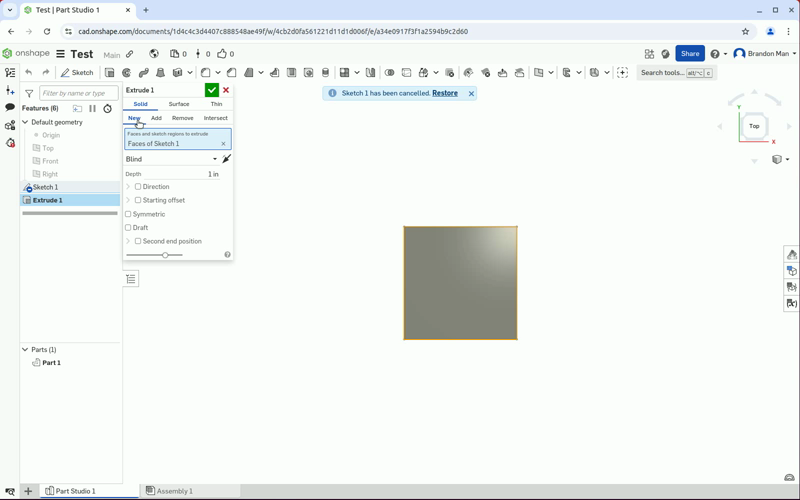
click(137, 120)
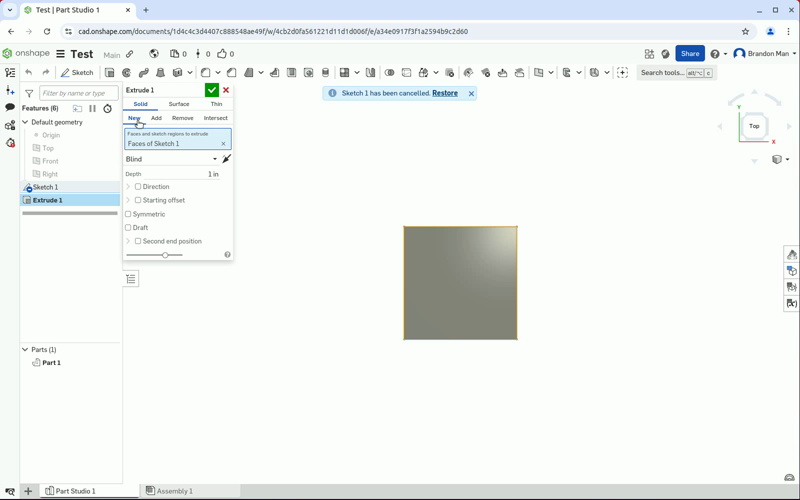
key(tab, 4)
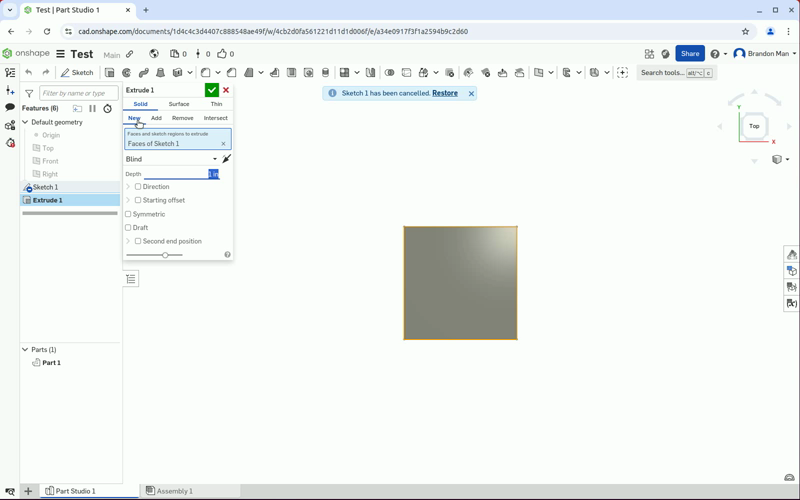
text(23.108)
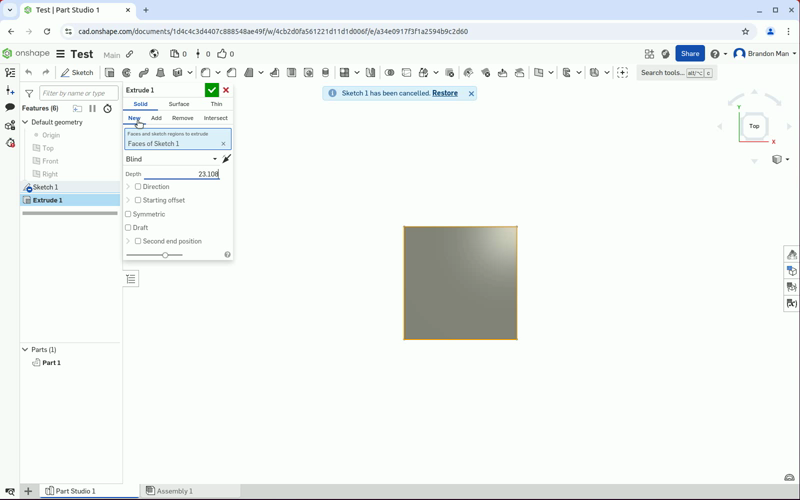
key(enter)
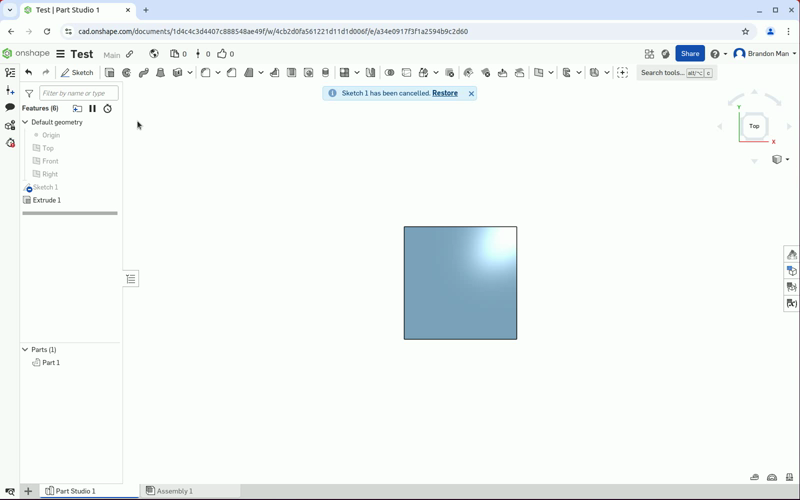
key(shift+h)
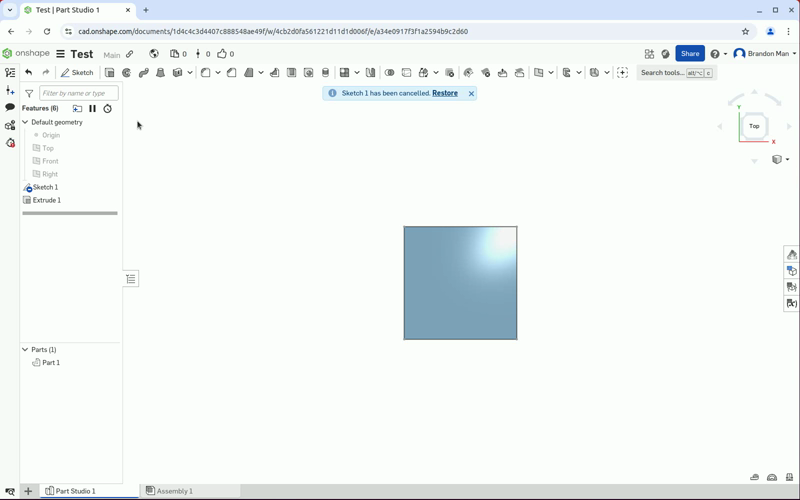
key(shift+h)
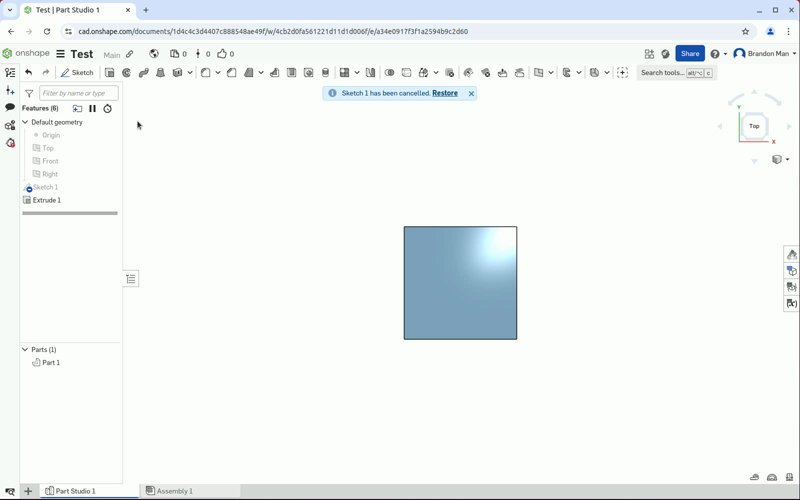
mouse_move(73, 189)
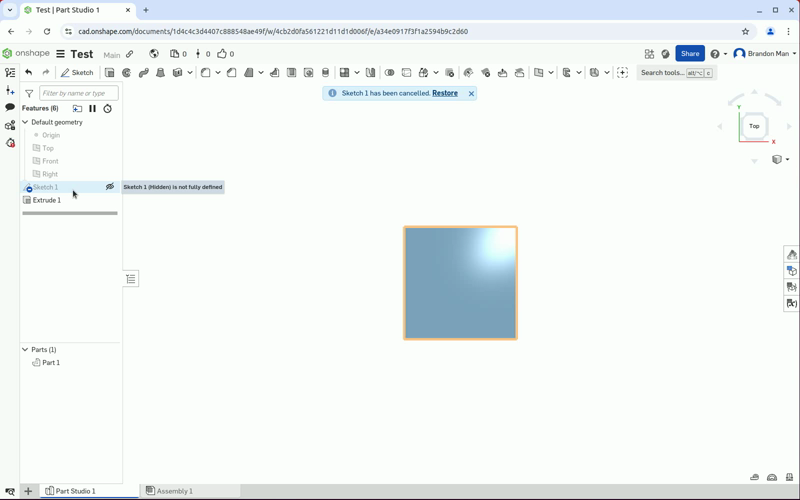
click(73, 189)
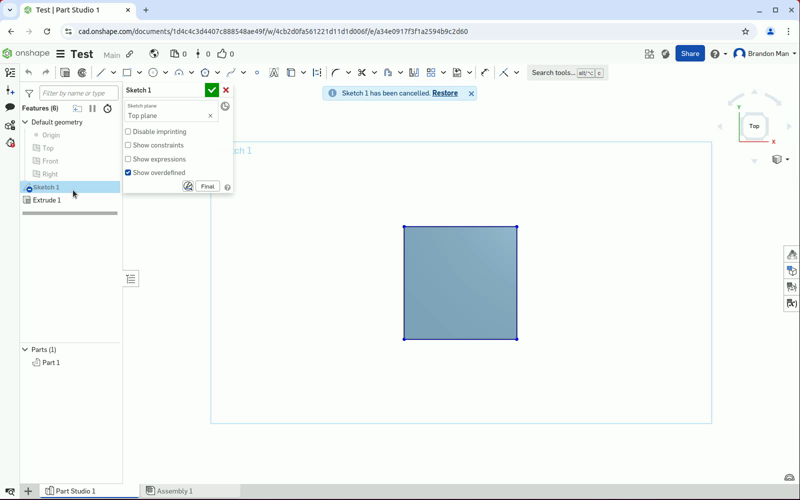
mouse_move(229, 92)
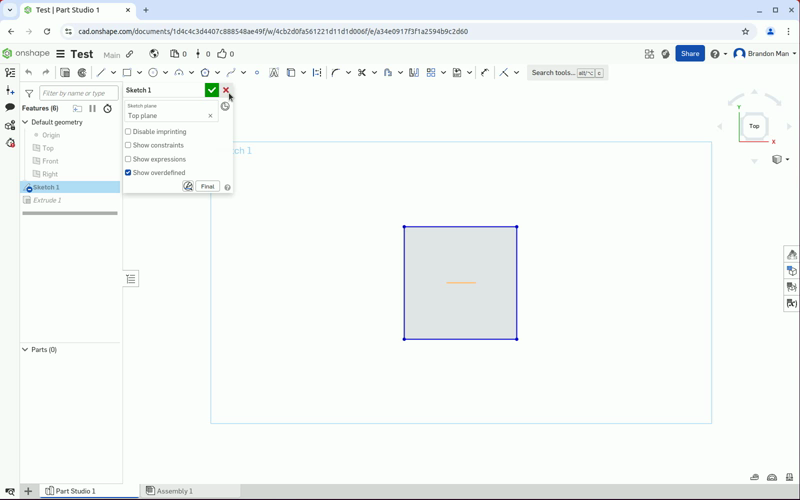
click(229, 92)
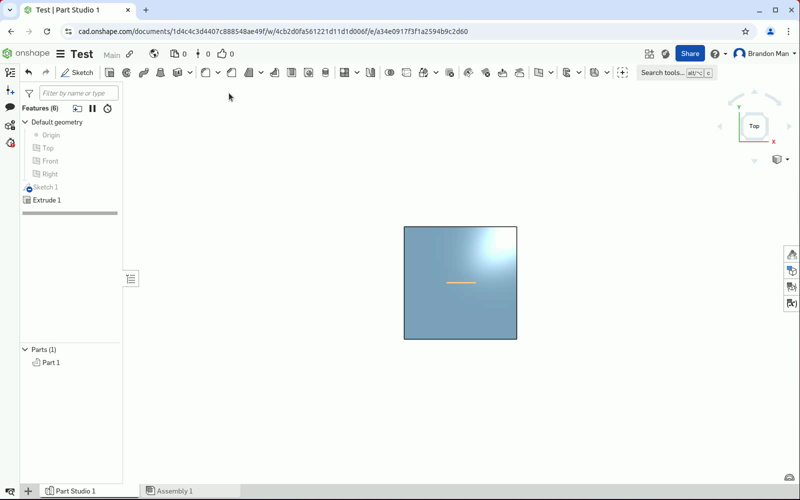
mouse_move(73, 352)
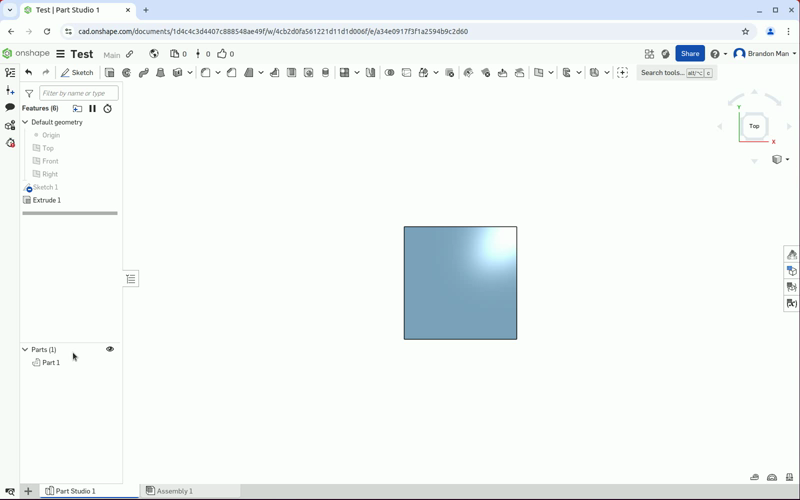
key(y)
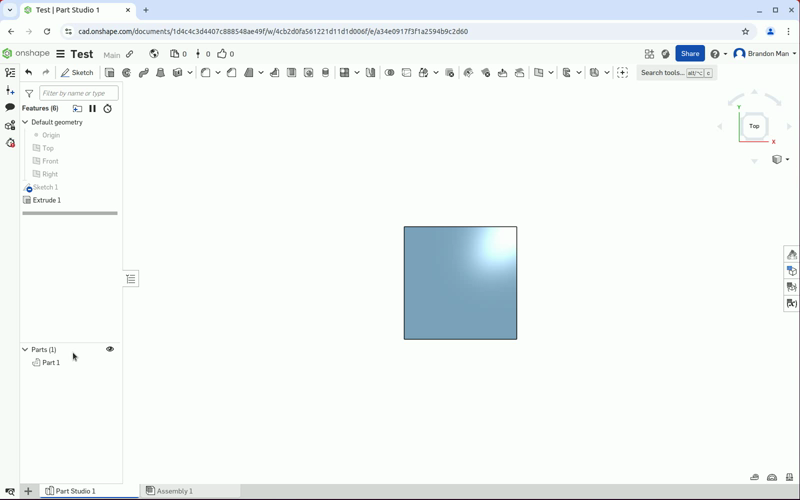
key(shift+p)
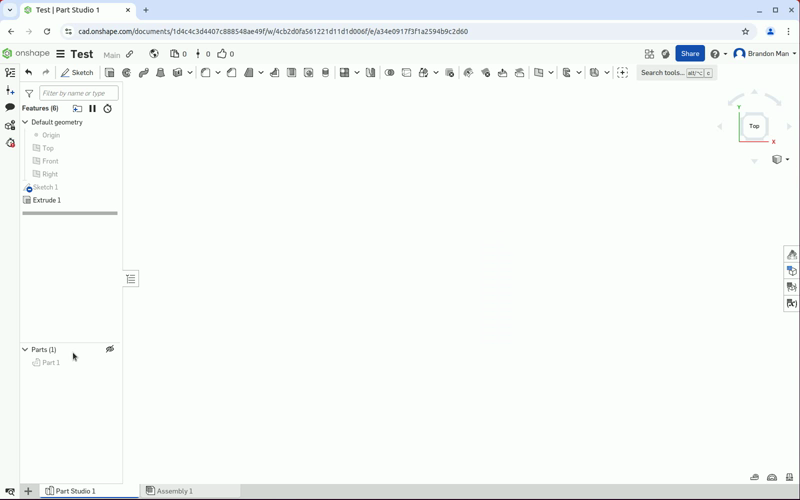
key(space)
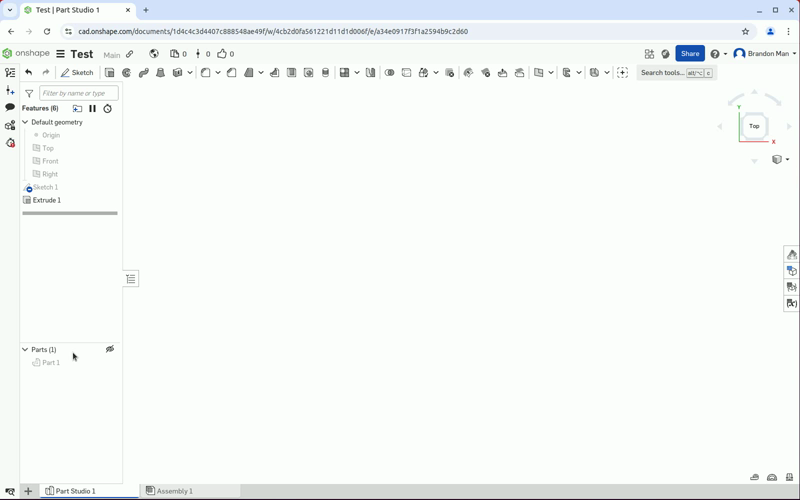
key_down(shift)
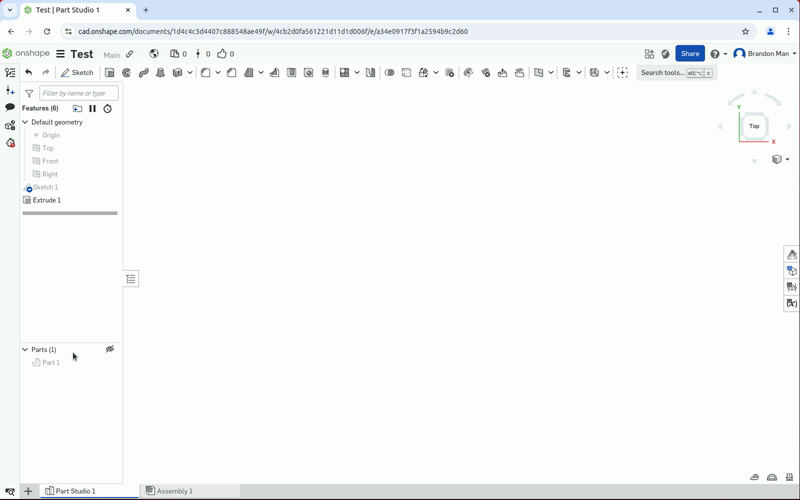
key(up)
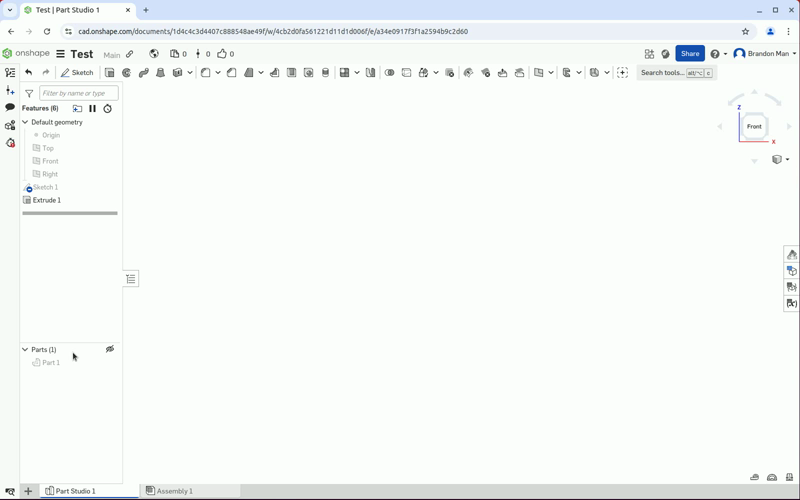
key_up(shift)
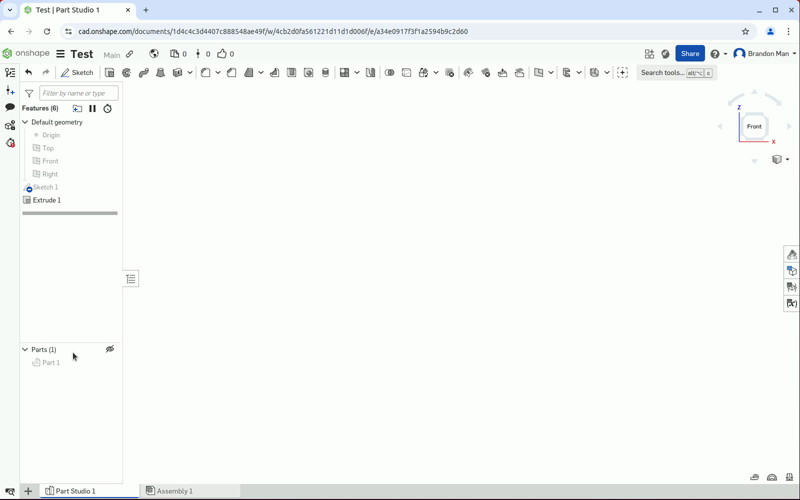
mouse_move(73, 352)
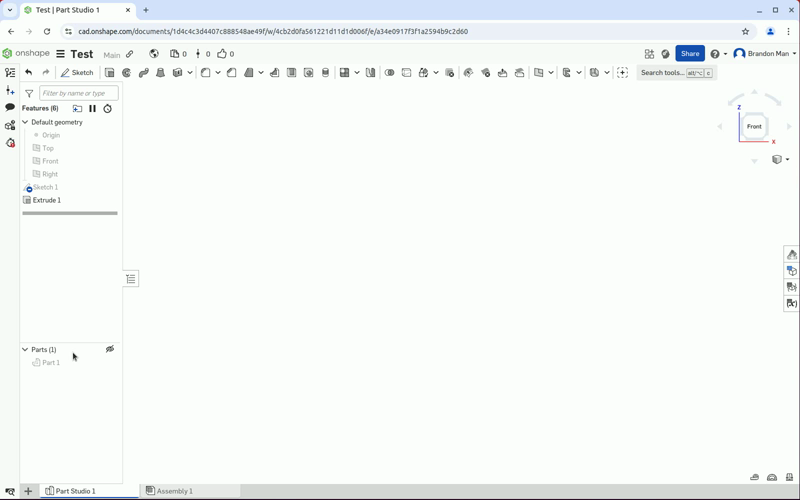
key(shift+y)
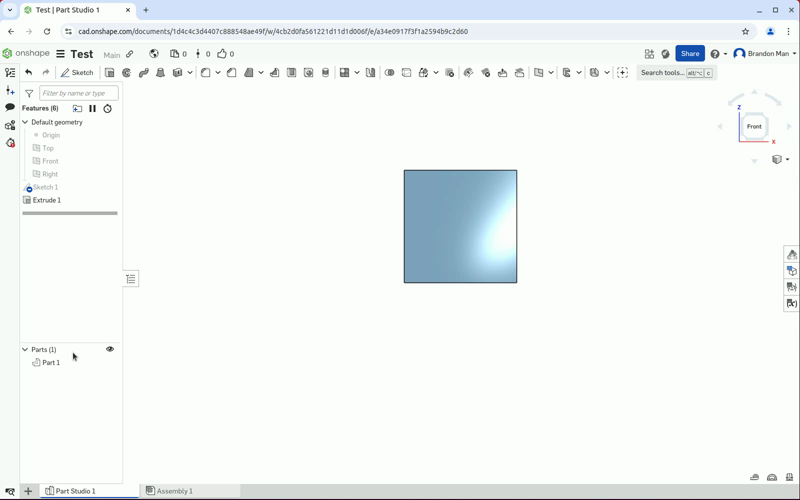
mouse_move(541, 75)
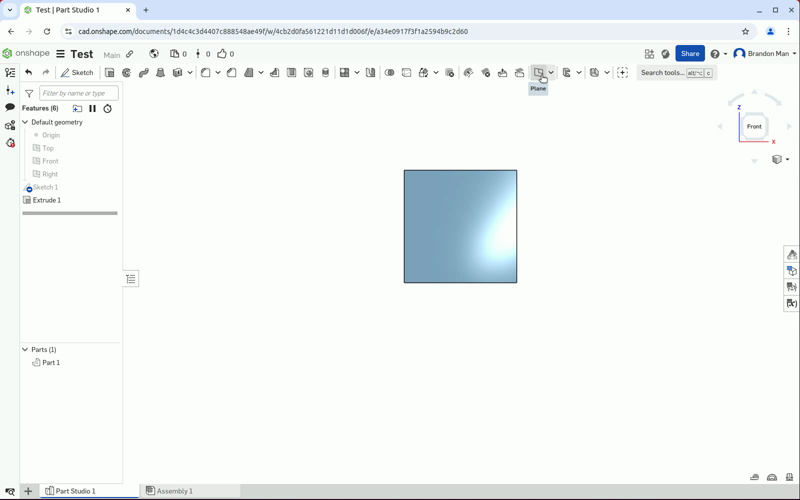
click(541, 75)
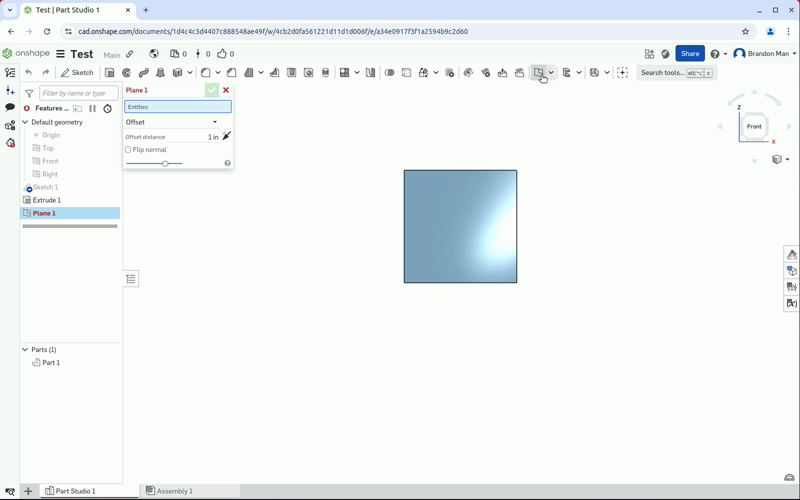
mouse_move(73, 163)
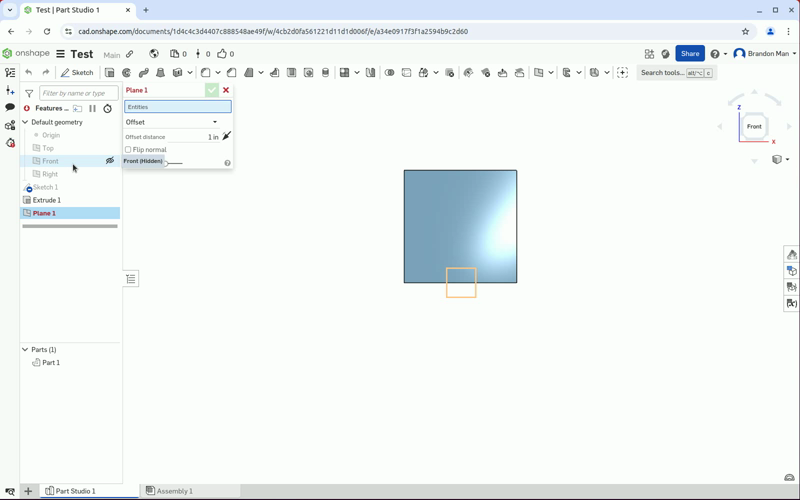
click(73, 163)
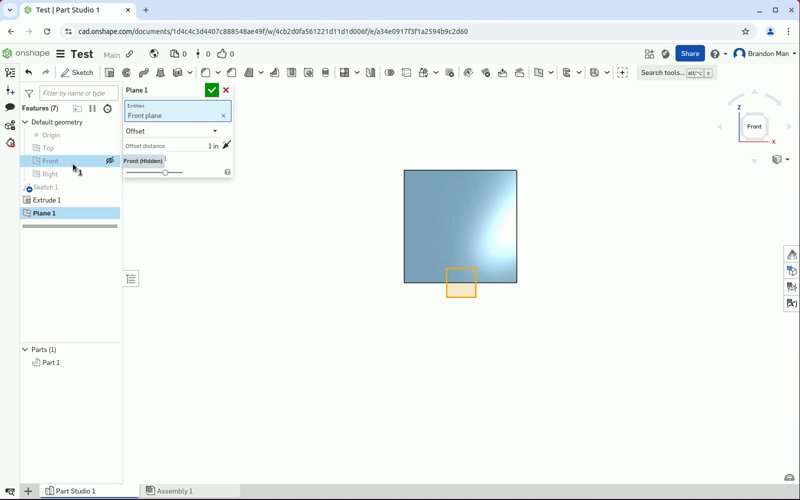
key(tab, 2)
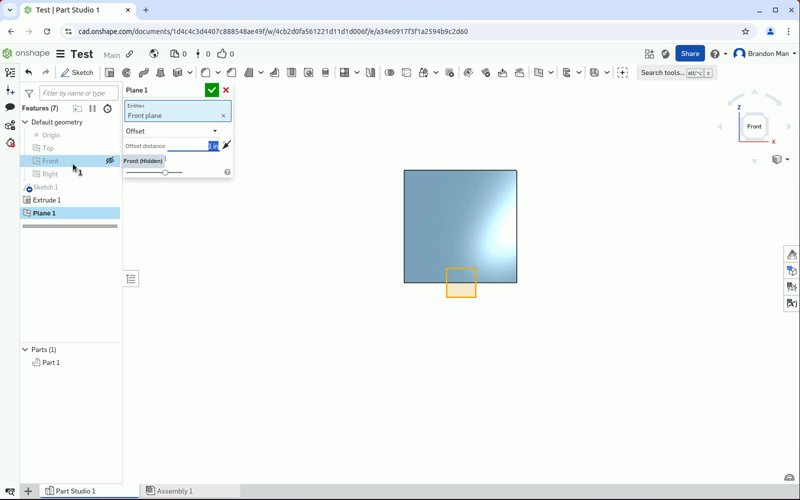
text(11.554)
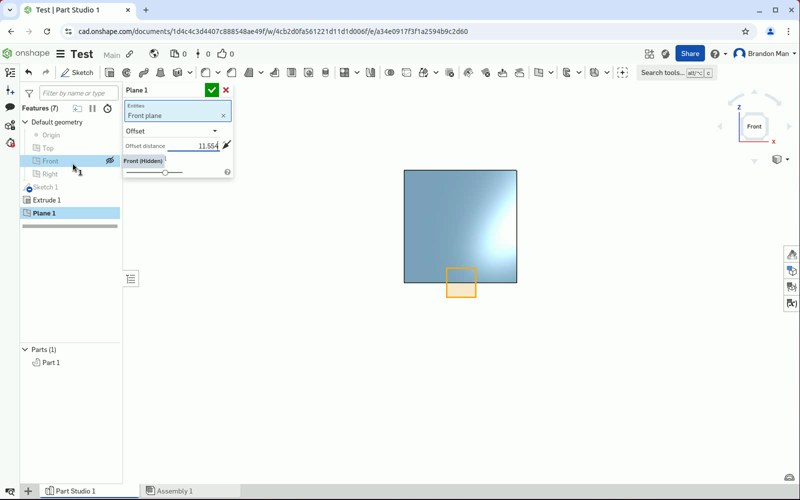
key(enter, 2)
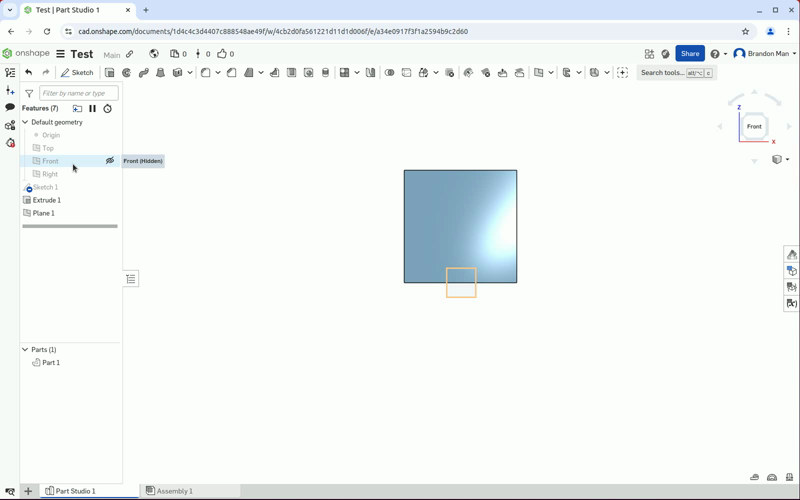
key(shift+s)
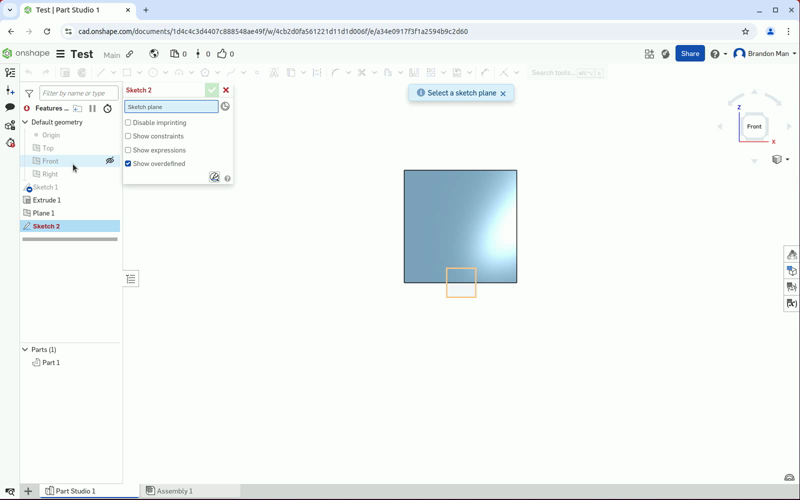
mouse_move(73, 215)
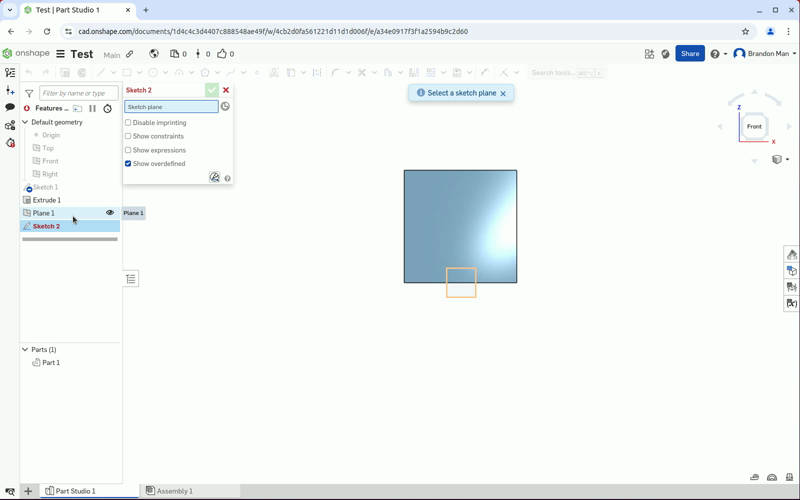
click(73, 215)
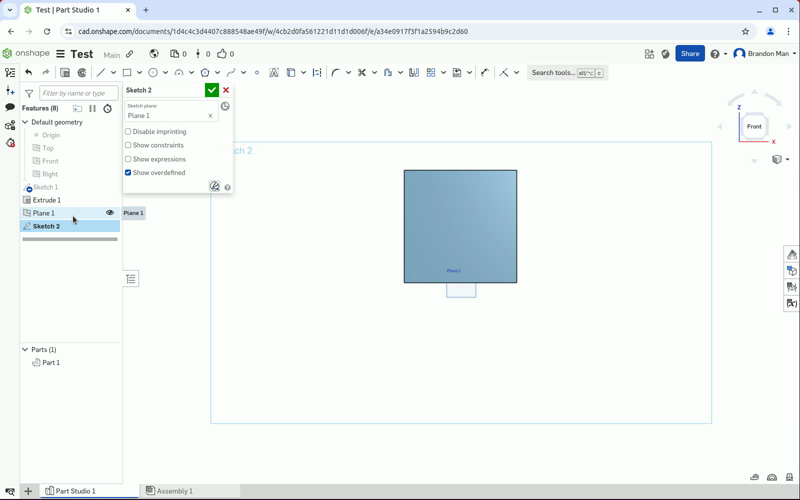
mouse_move(73, 352)
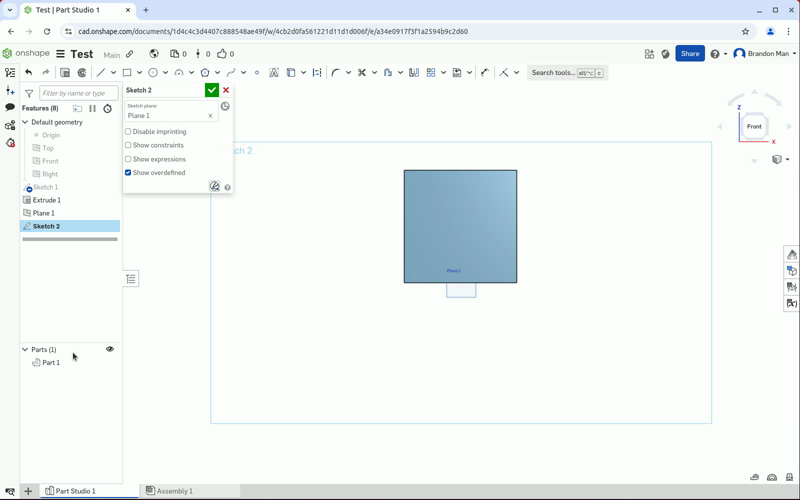
key(y)
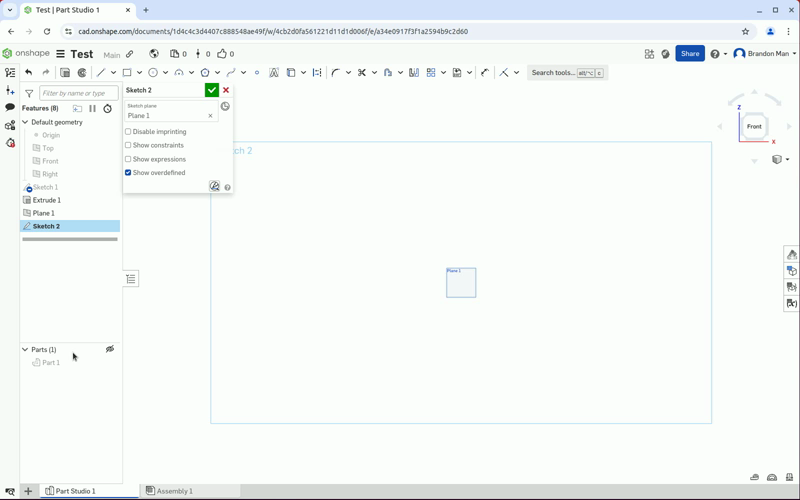
key(c)
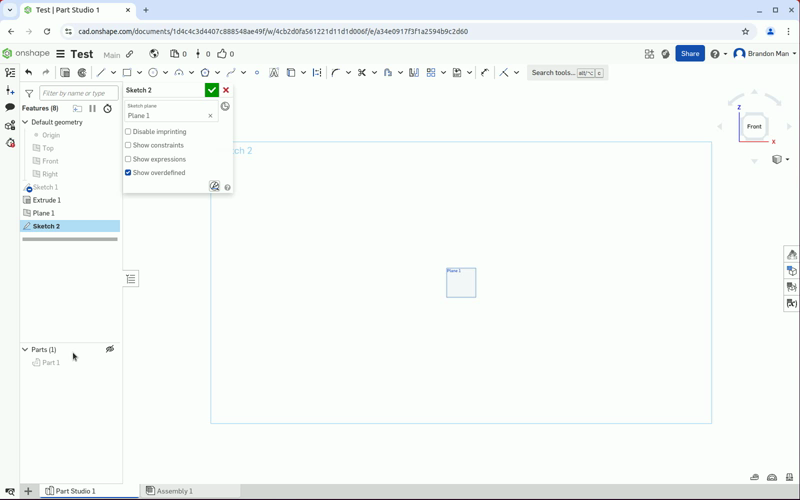
key_down(shift)
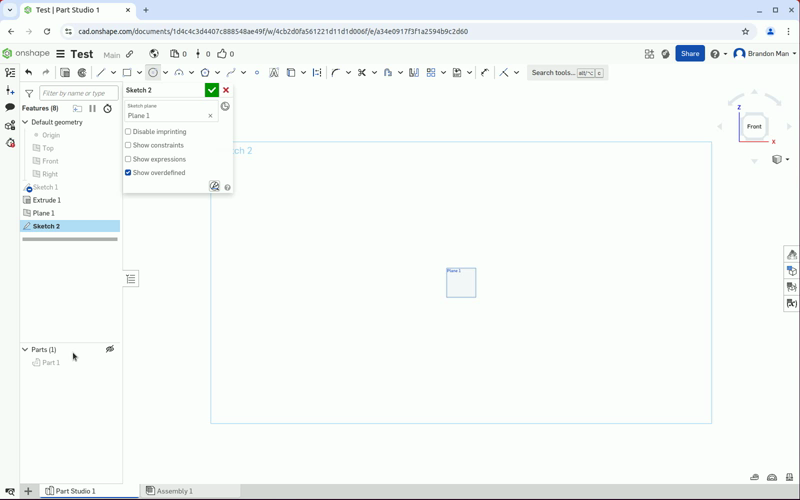
mouse_move(461, 226)
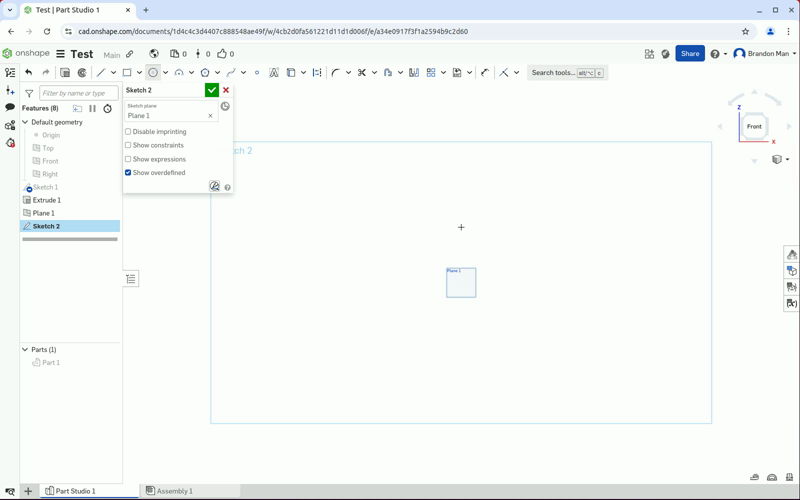
click(461, 226)
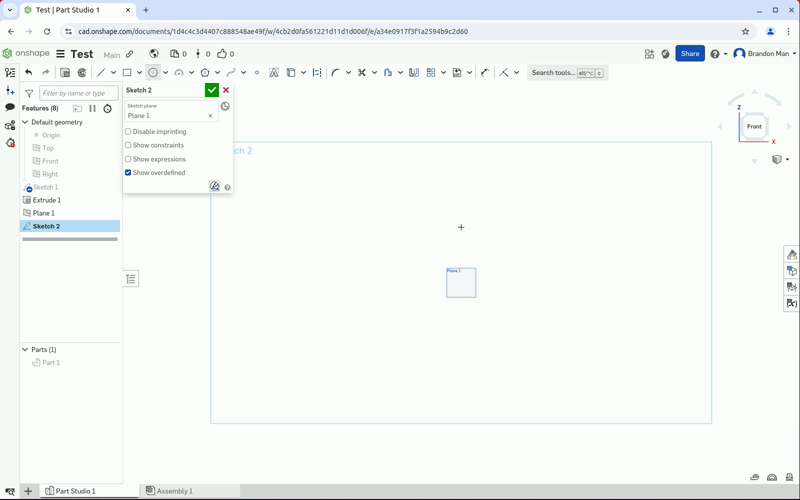
key_up(shift)
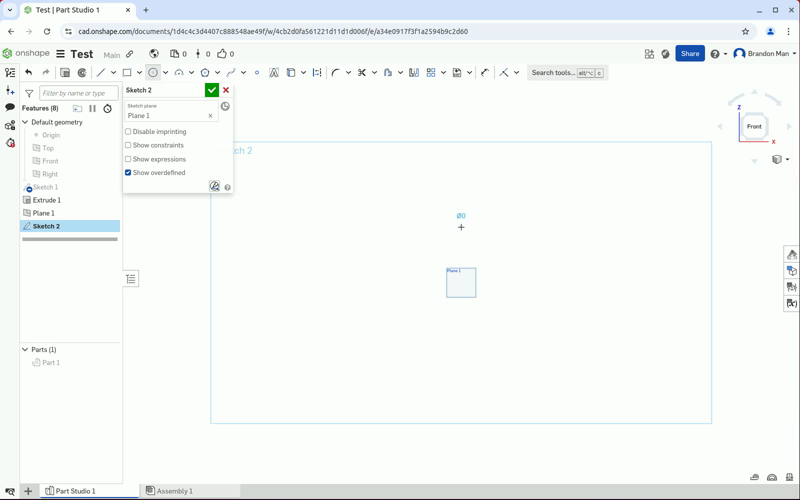
mouse_move(480, 226)
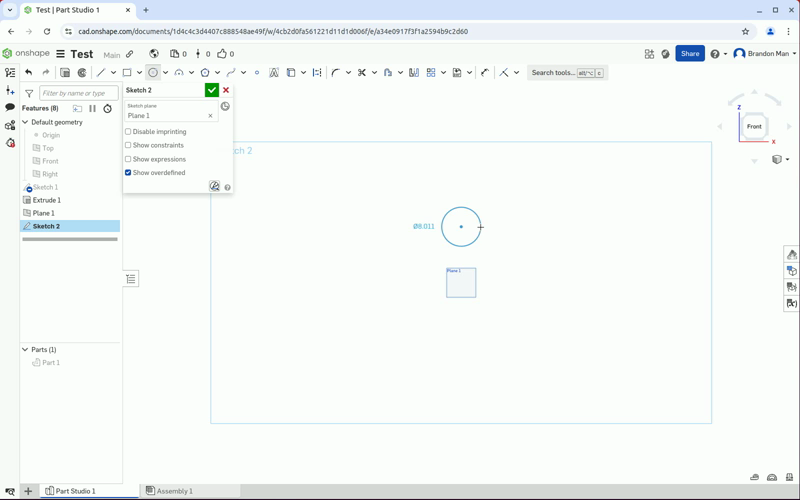
click(480, 226)
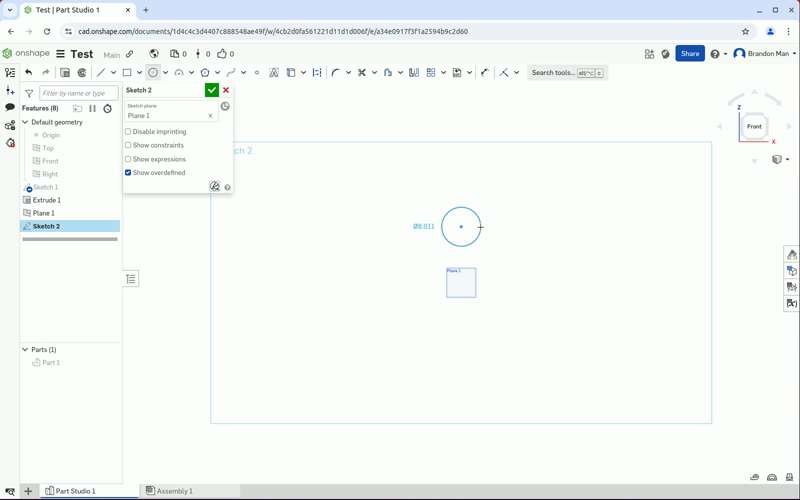
key(esc)
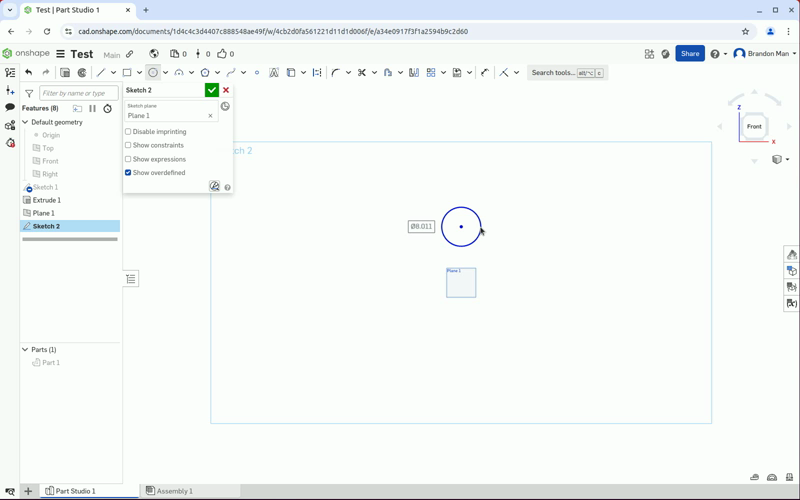
mouse_move(463, 239)
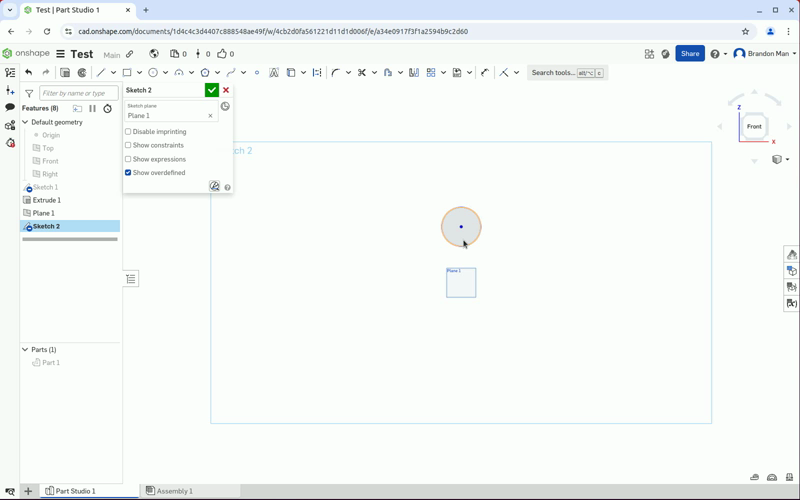
scroll(6)
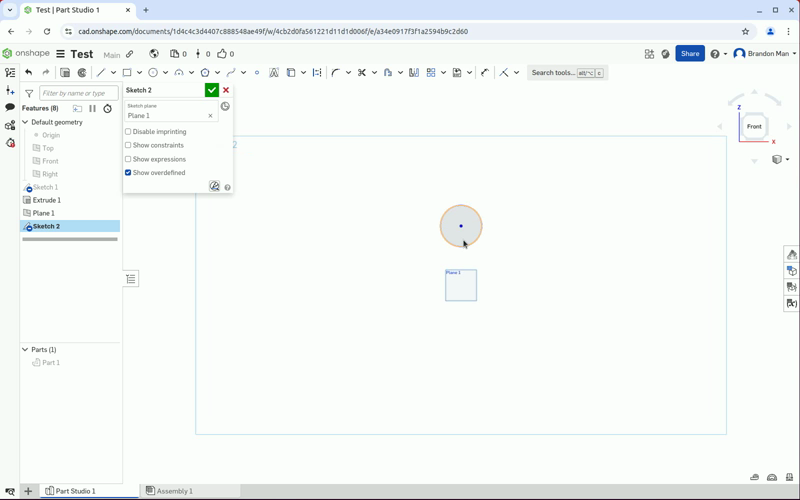
scroll(6)
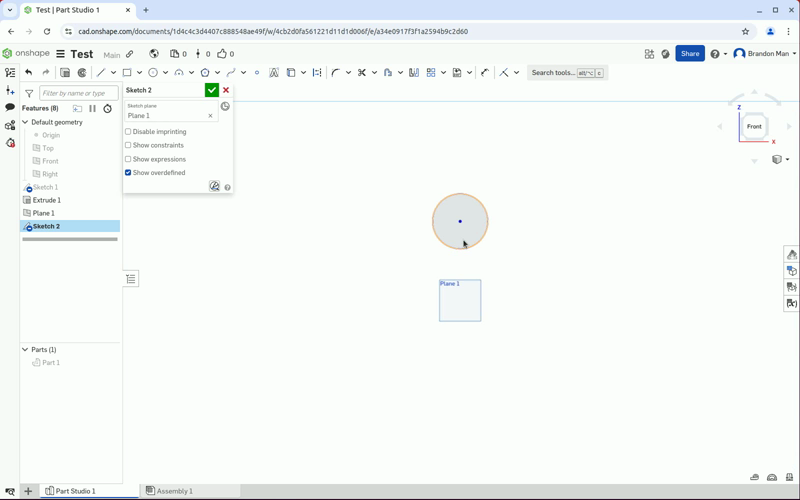
scroll(6)
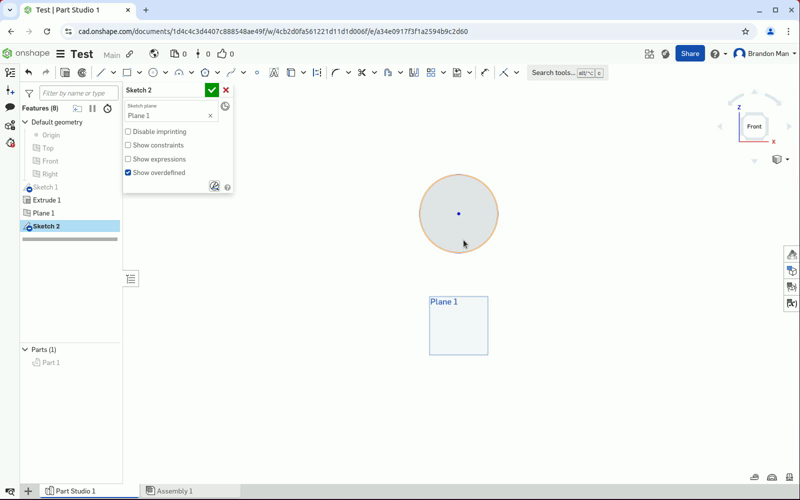
scroll(6)
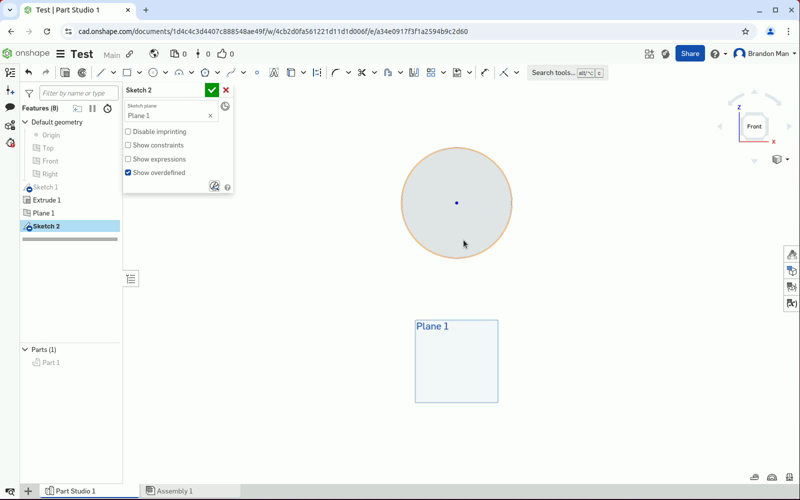
scroll(6)
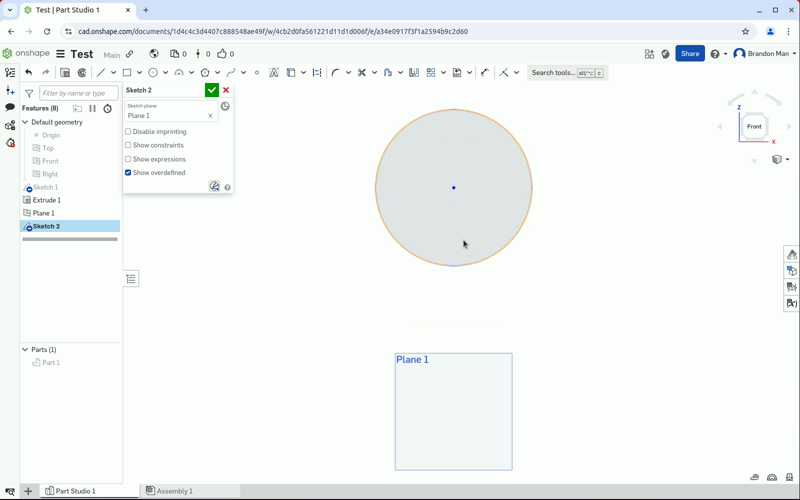
scroll(6)
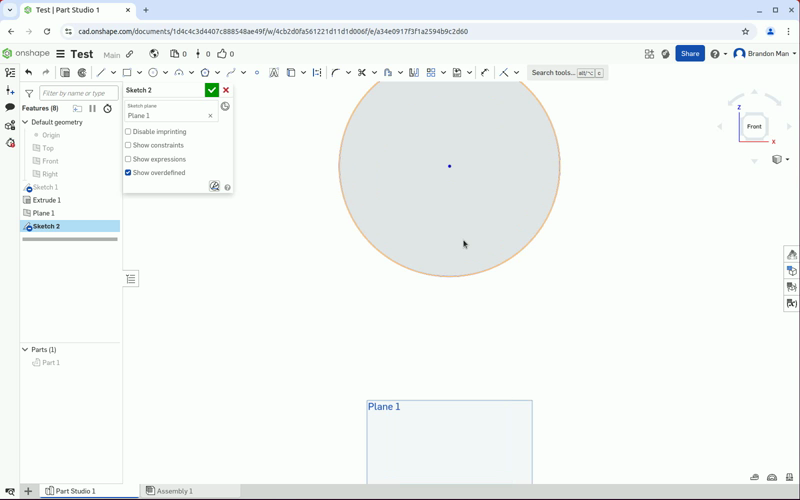
scroll(6)
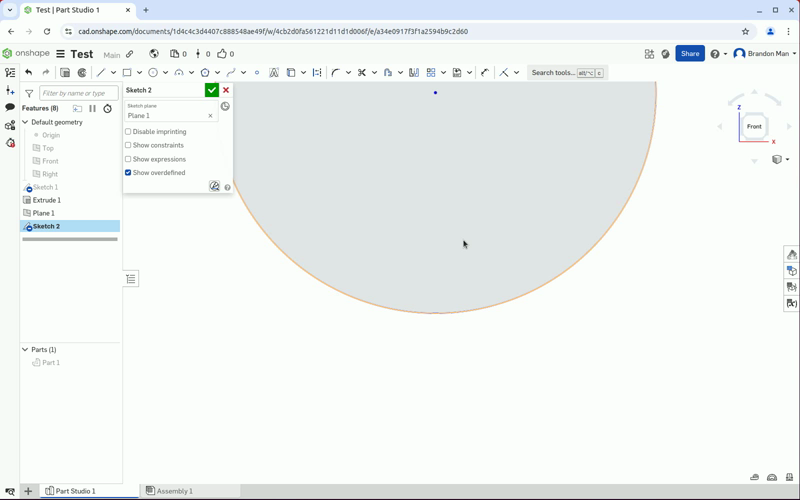
click(463, 239)
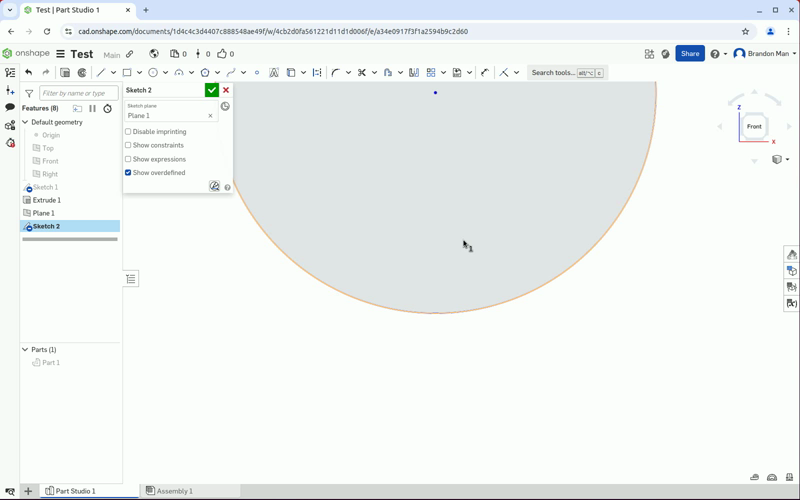
scroll(-6)
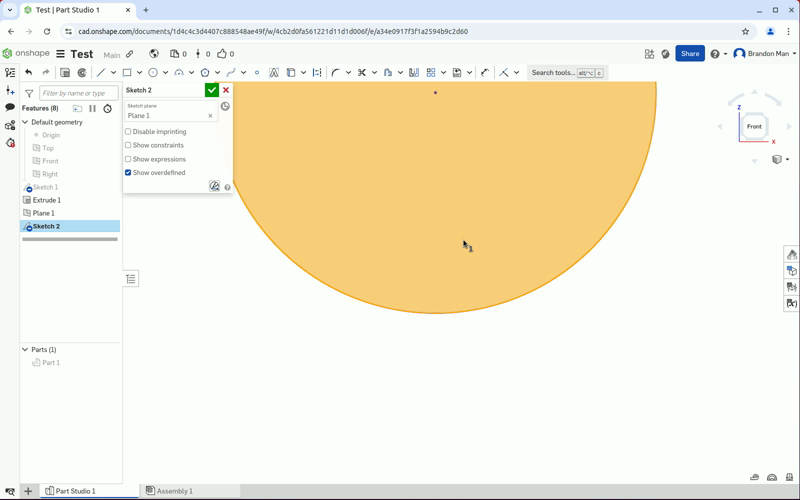
scroll(-6)
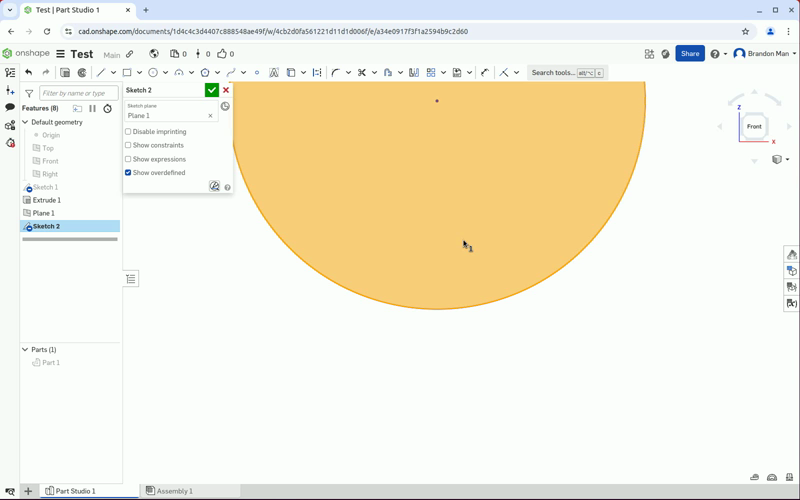
scroll(-6)
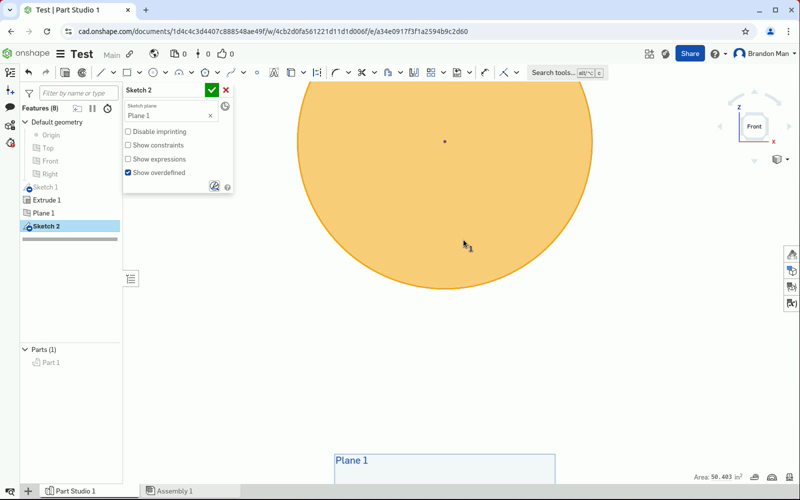
scroll(-6)
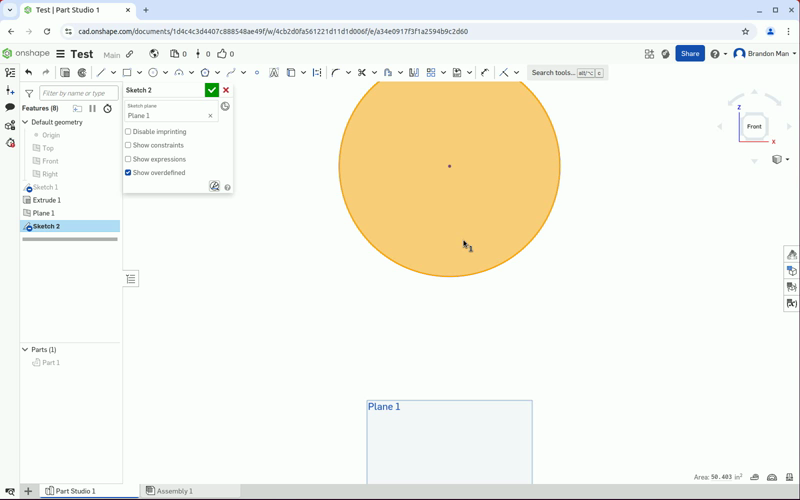
scroll(-6)
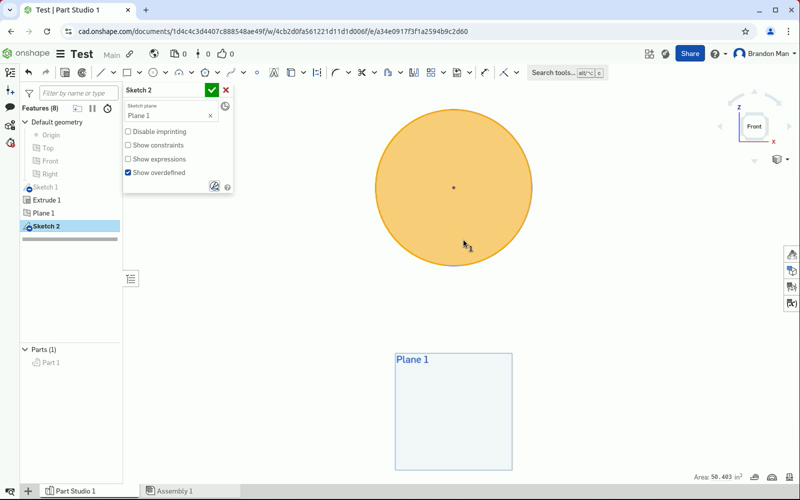
scroll(-6)
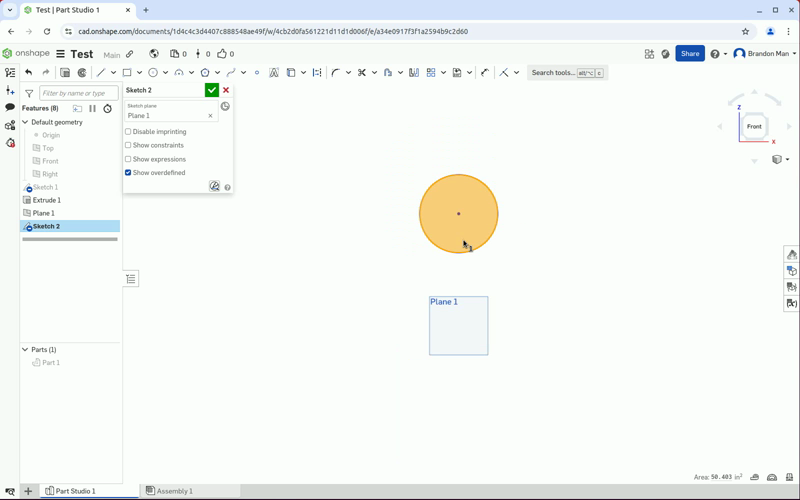
scroll(-6)
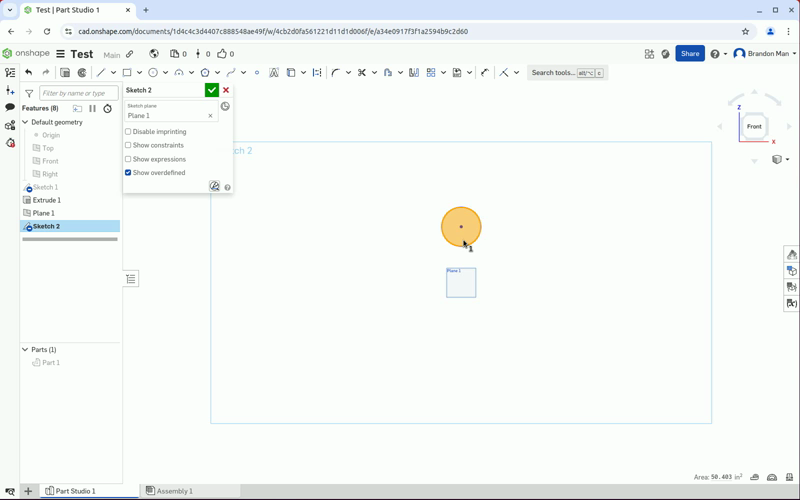
mouse_move(73, 352)
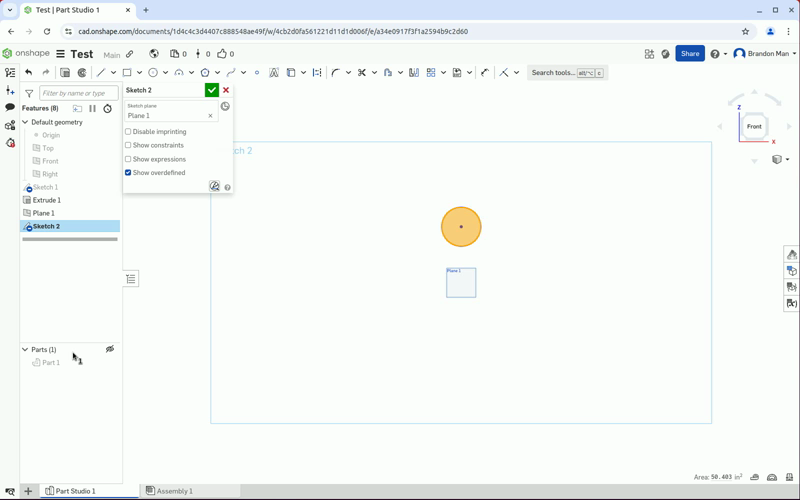
key(shift+y)
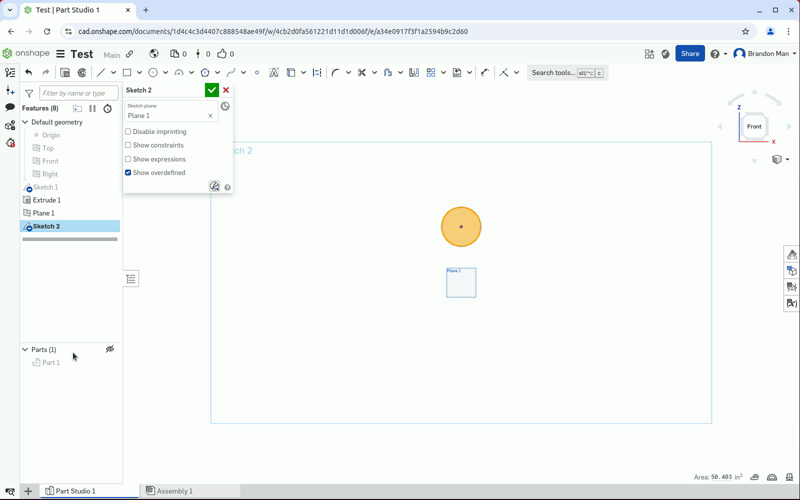
key(shift+e)
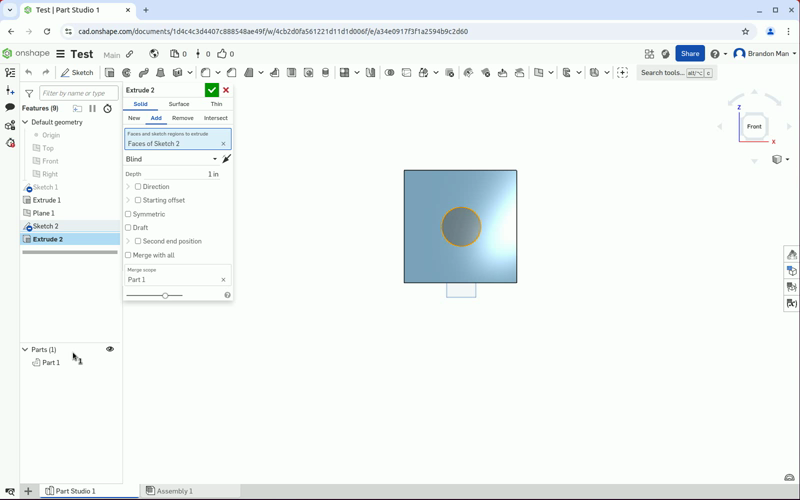
mouse_move(143, 106)
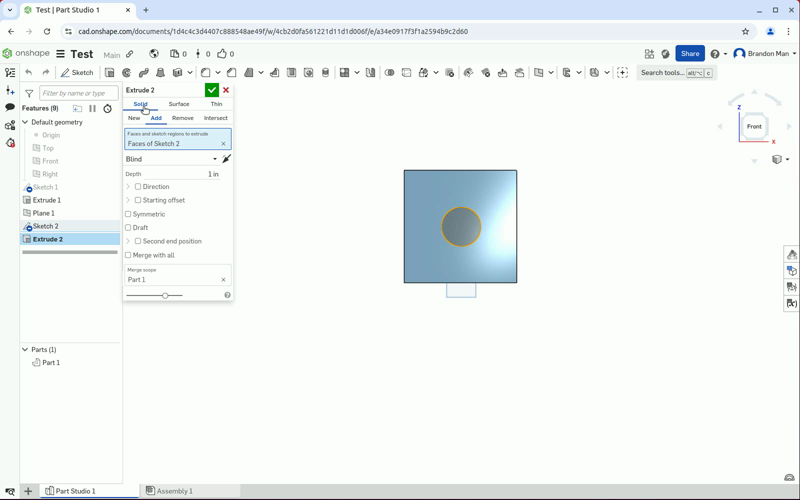
click(143, 106)
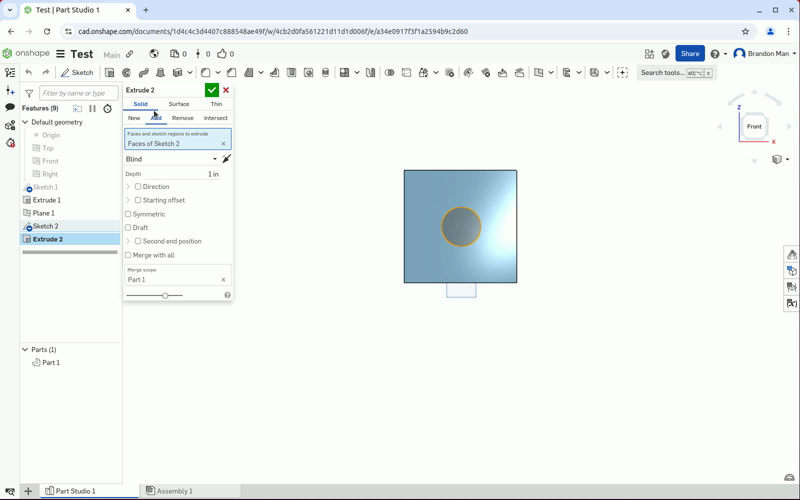
mouse_move(186, 120)
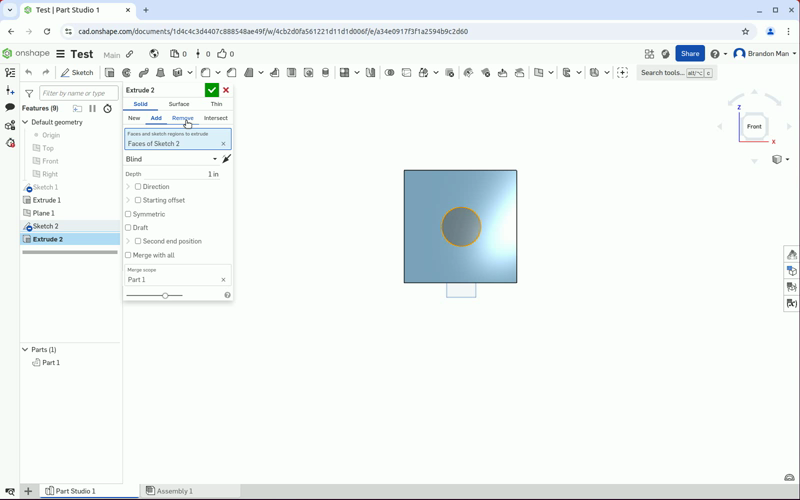
click(186, 120)
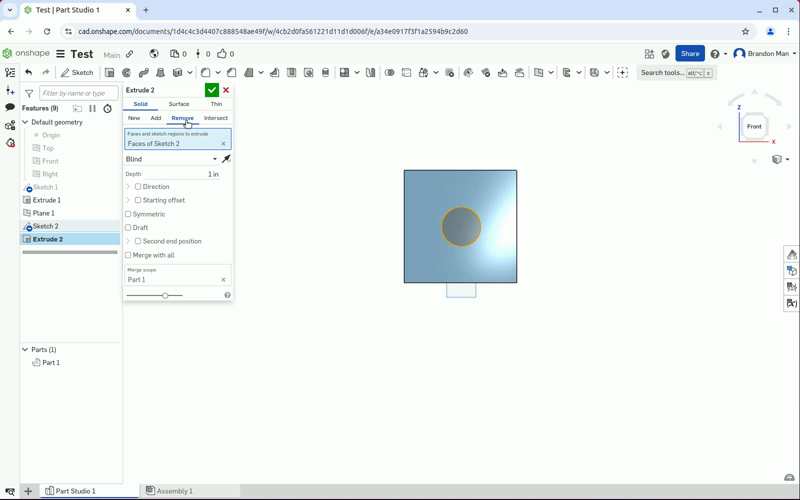
key(tab, 4)
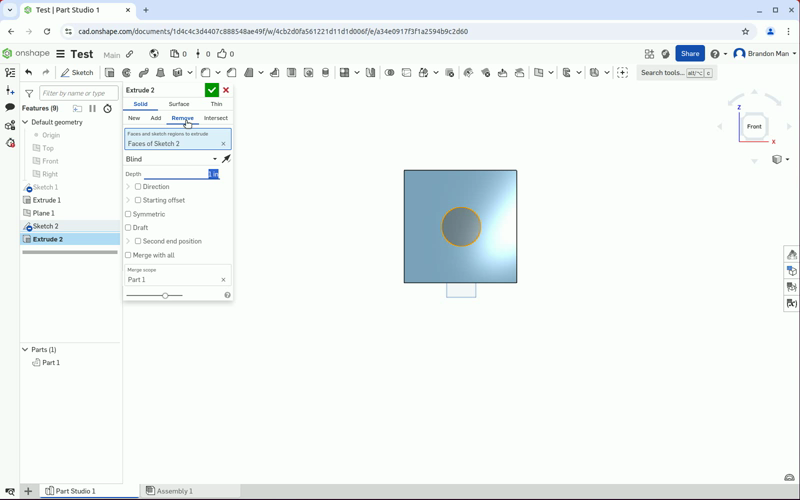
text(23.108)
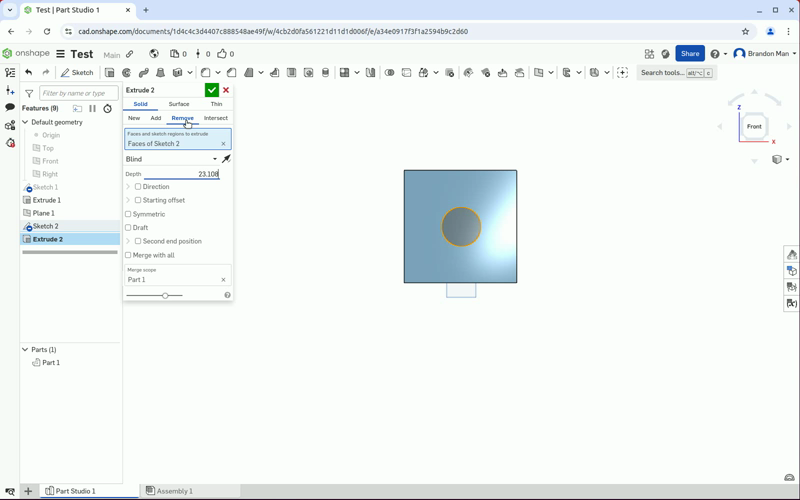
key(tab, 6)
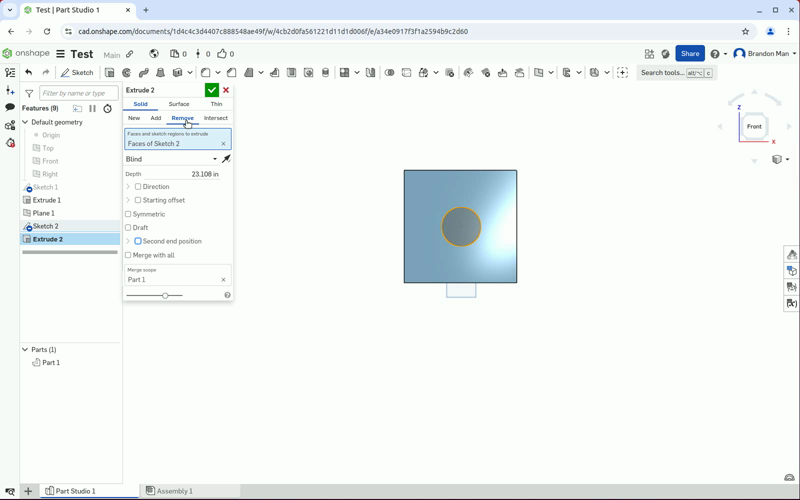
key(space)
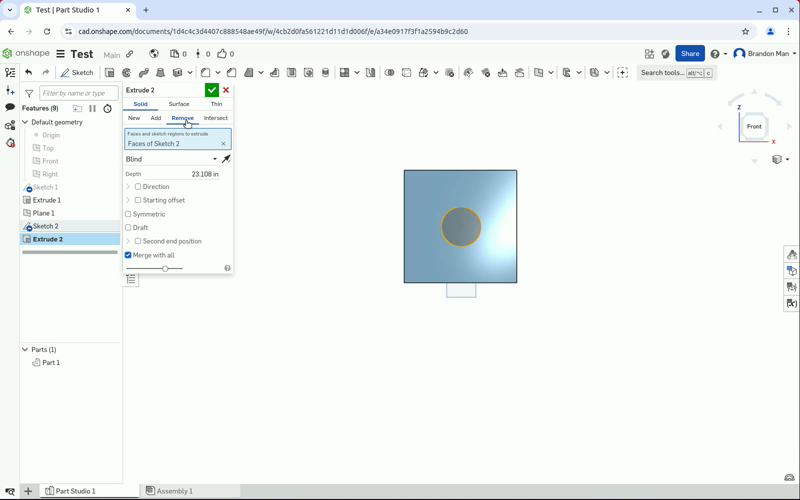
key(enter)
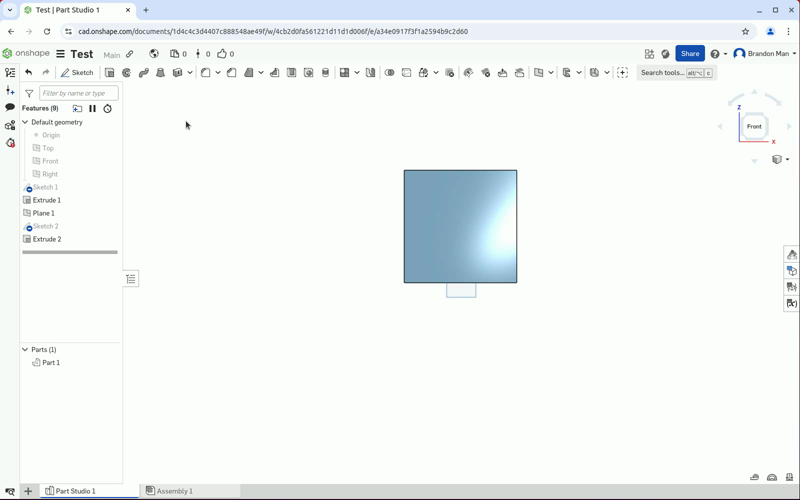
key(shift+h)
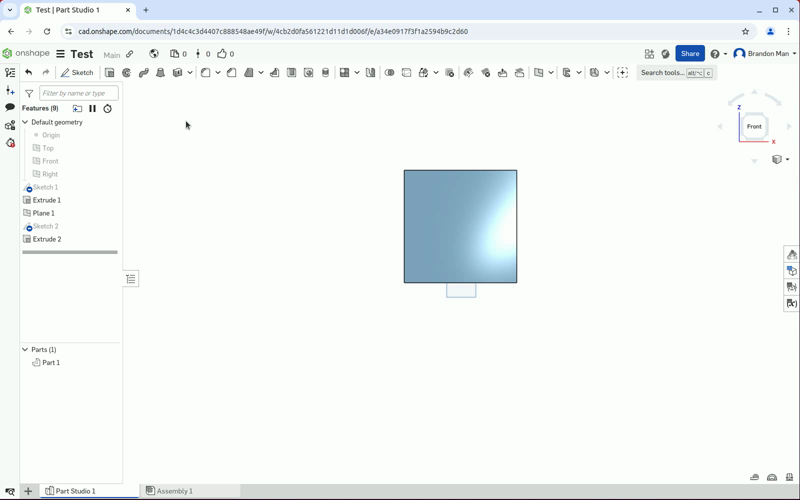
key(shift+h)
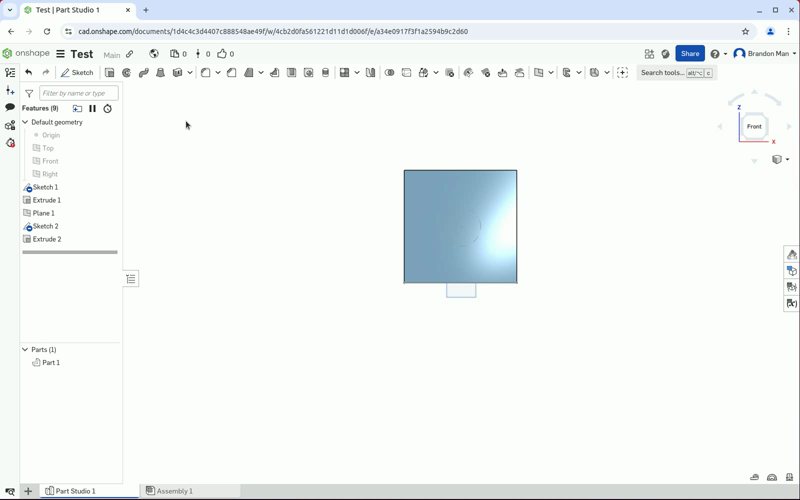
key(shift+7)
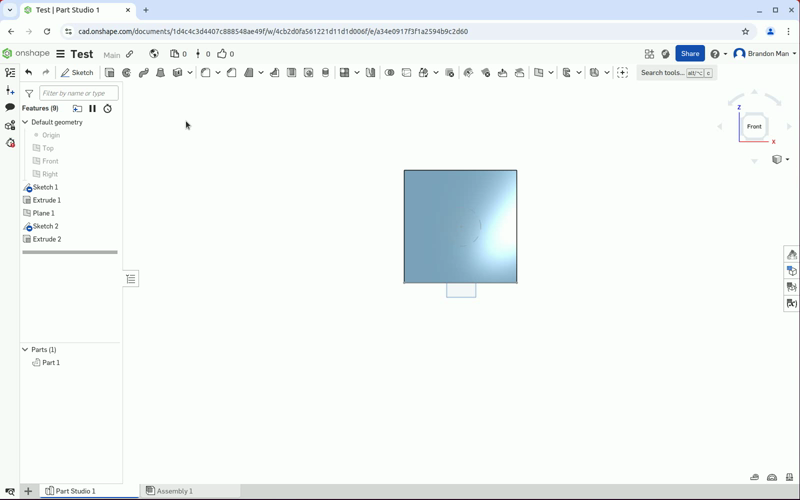
key(left, 2)
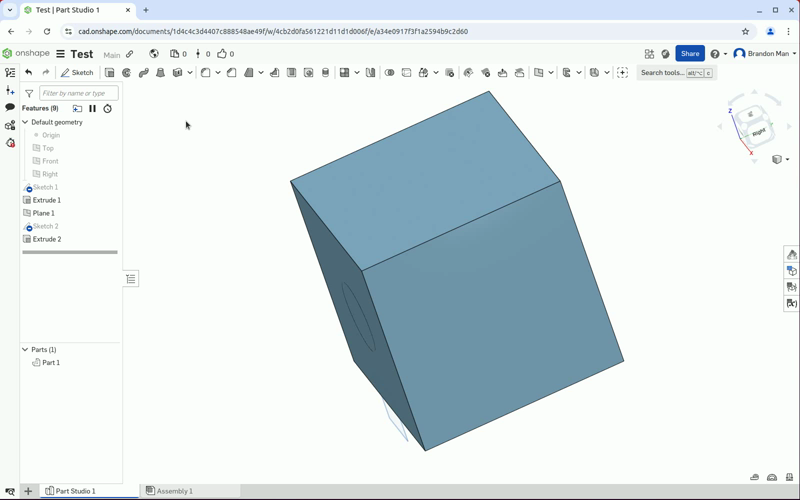
key(down, 2)
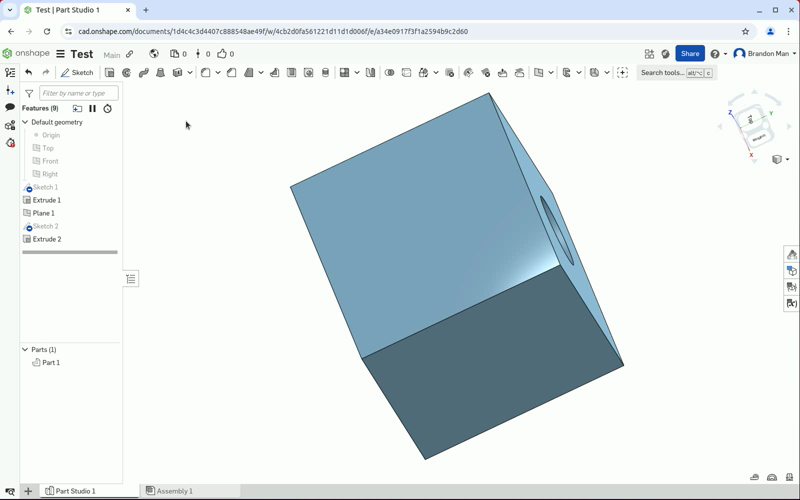
key(up, 2)
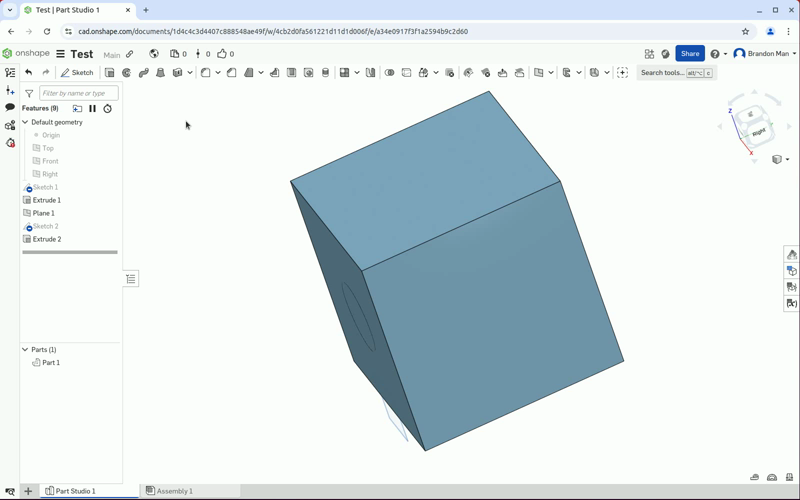
key(right, 2)
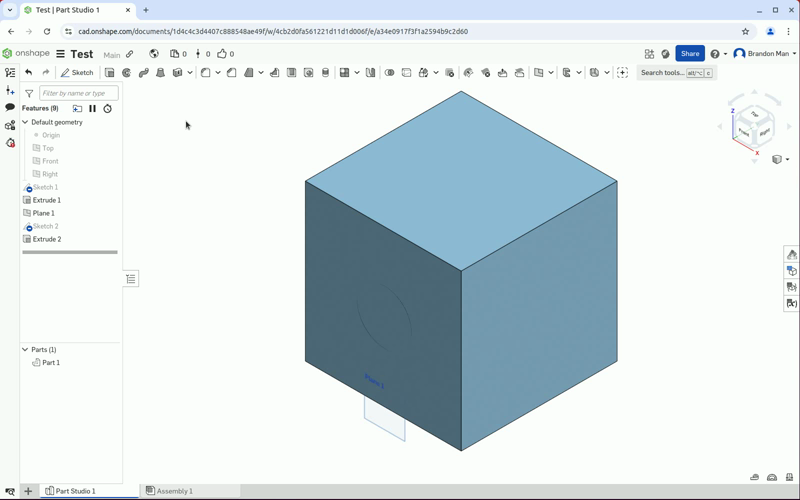
mouse_move(73, 189)
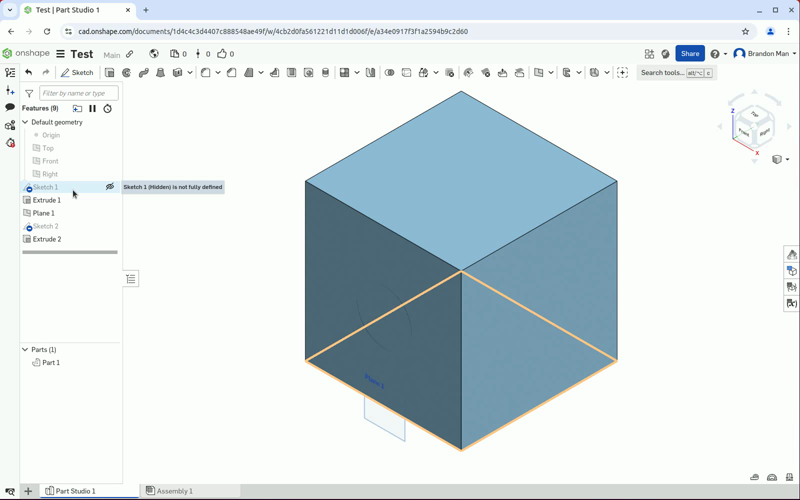
click(73, 189)